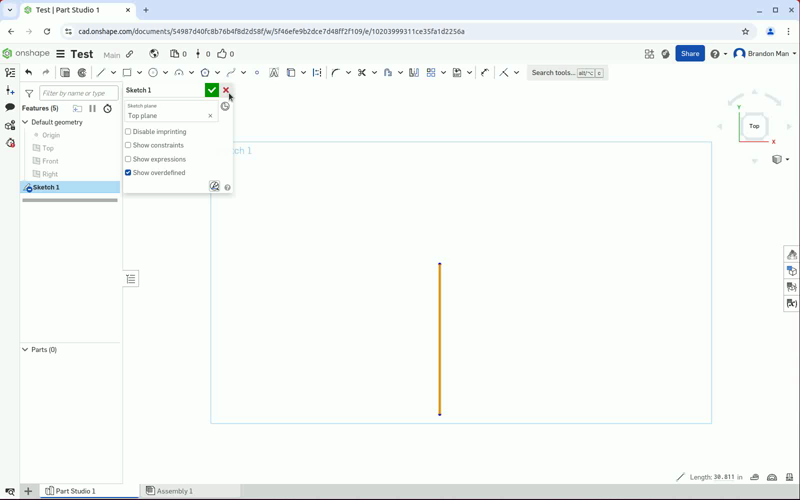
key(shift+h)
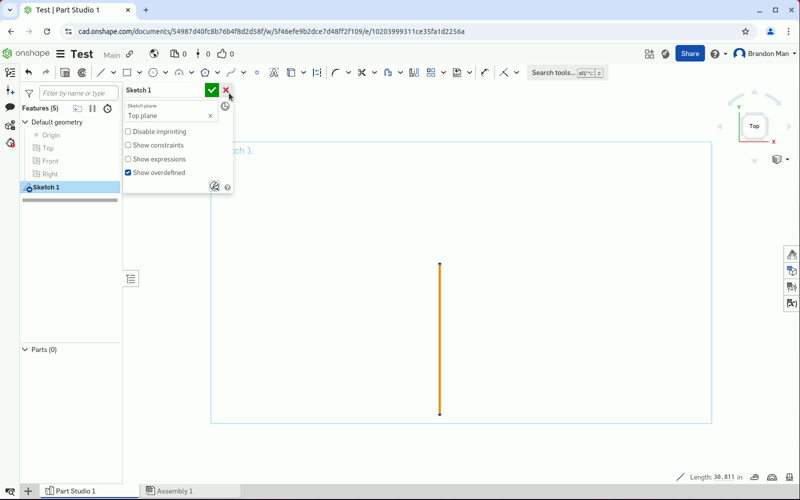
key(shift+s)
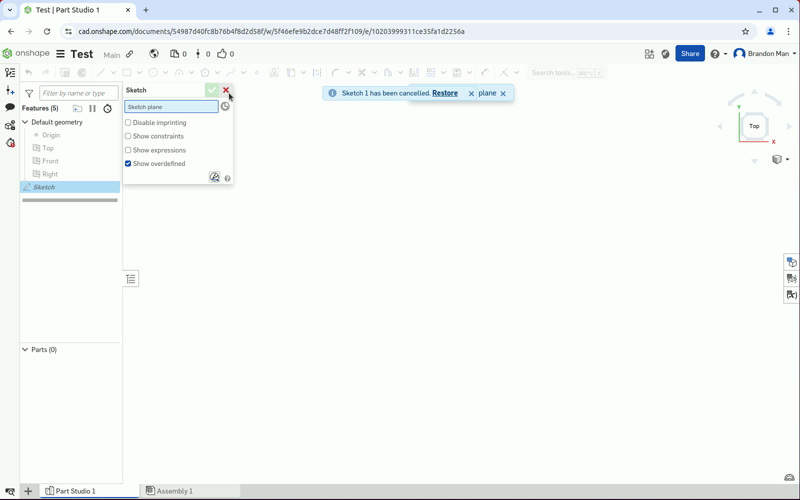
mouse_move(73, 150)
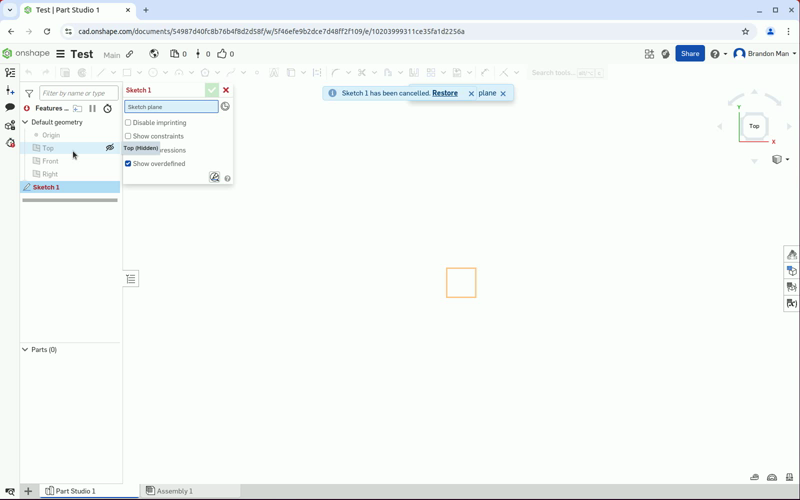
click(73, 150)
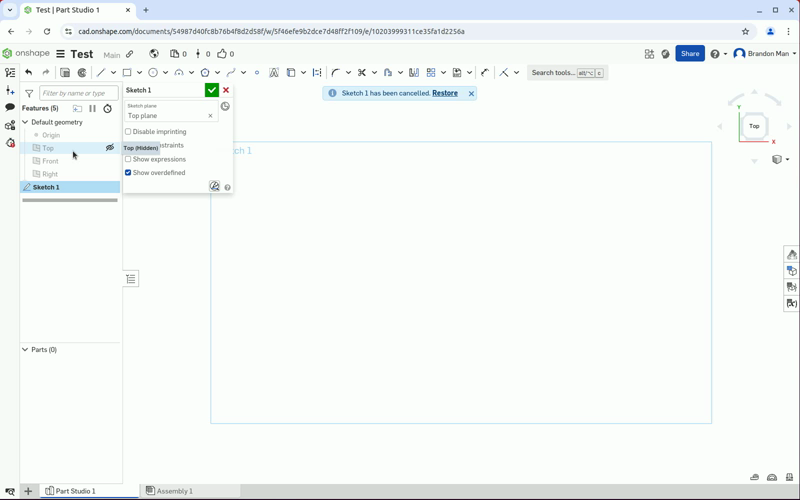
mouse_move(73, 352)
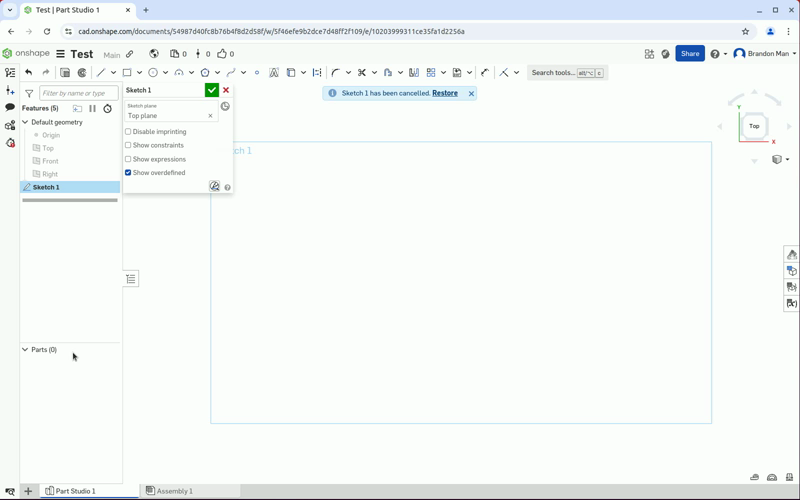
key(y)
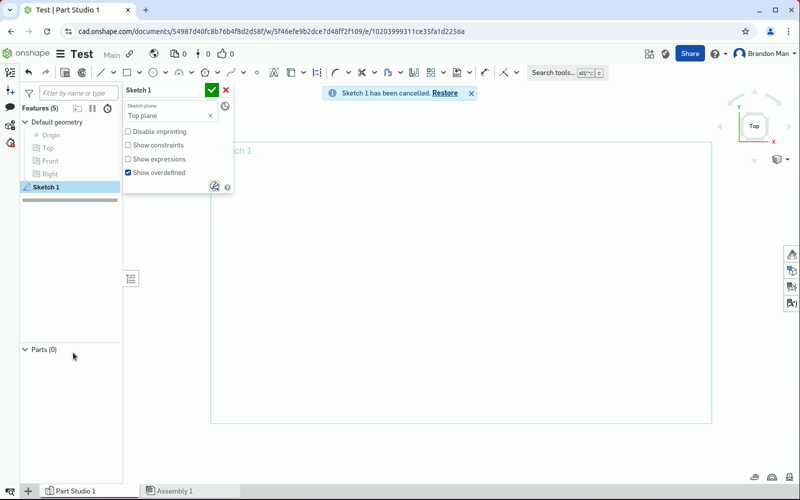
key(a)
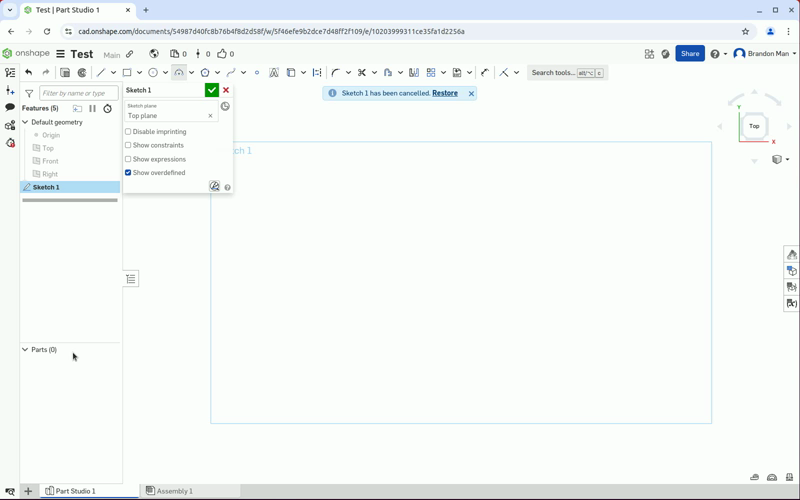
key_down(shift)
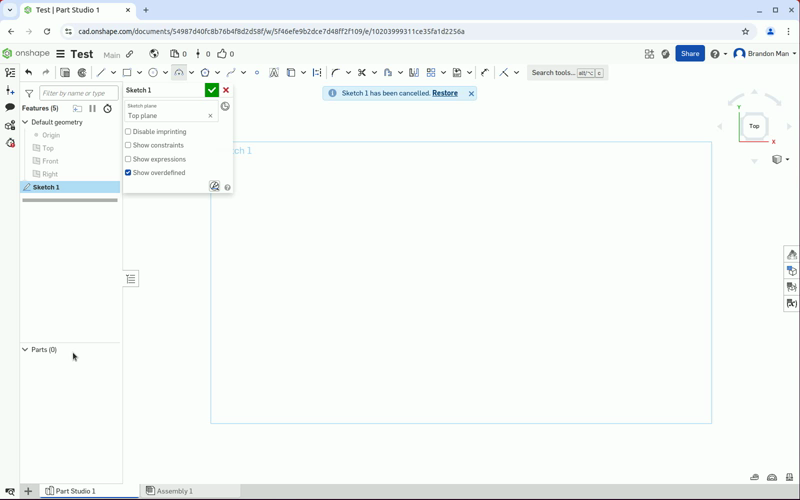
mouse_move(363, 319)
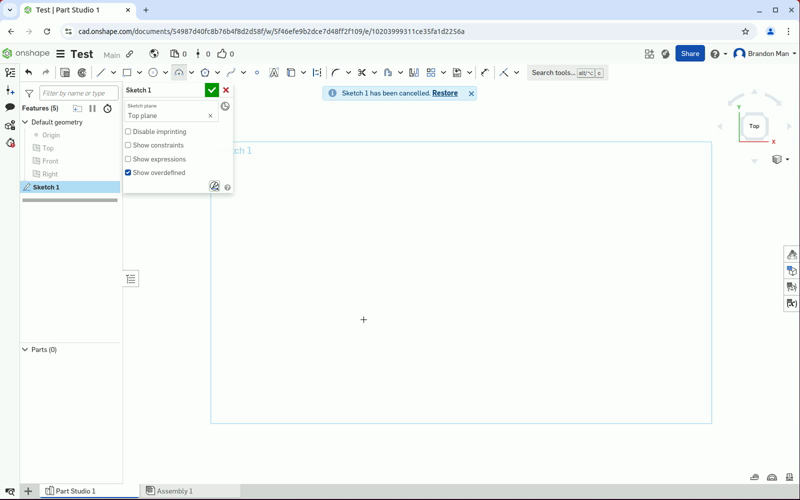
click(363, 319)
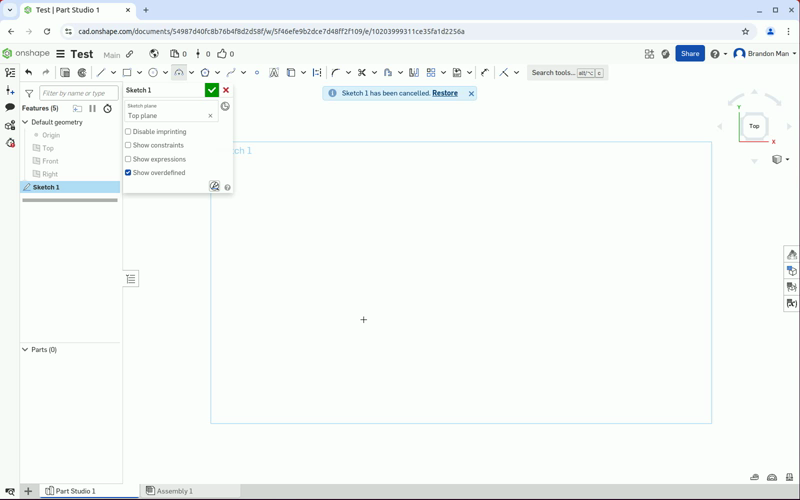
key_up(shift)
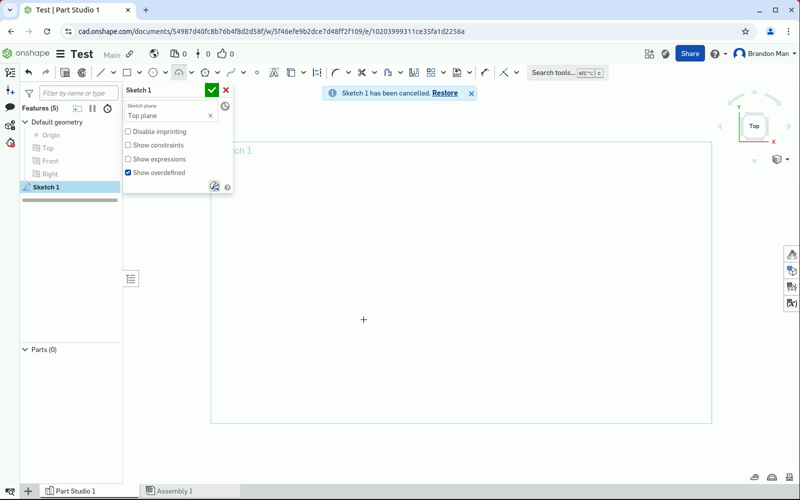
key_down(shift)
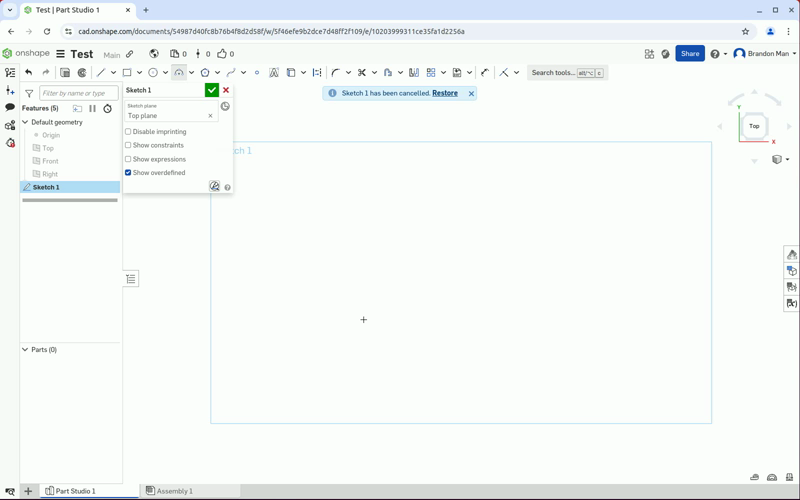
mouse_move(380, 348)
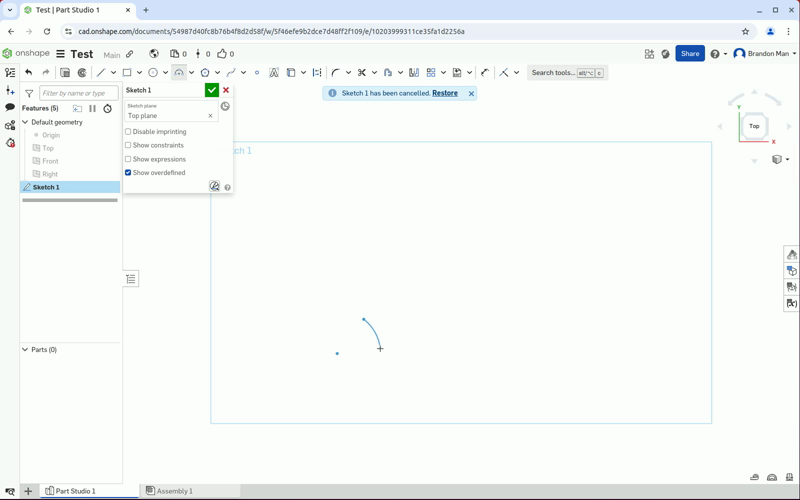
click(380, 348)
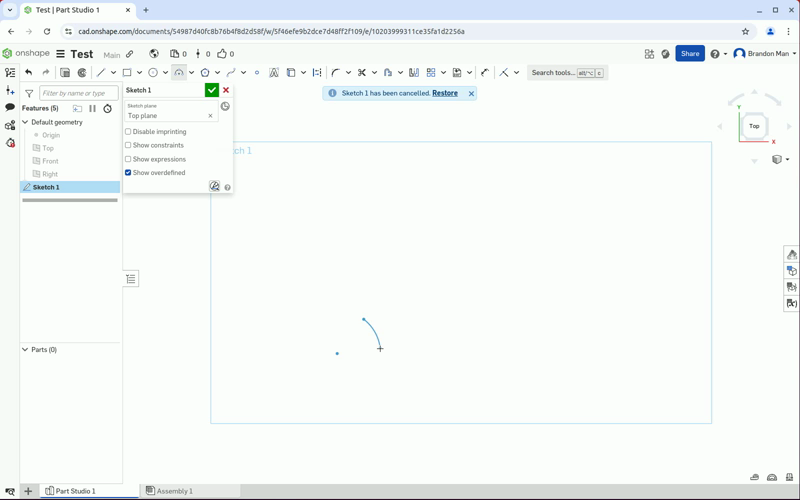
mouse_move(362, 338)
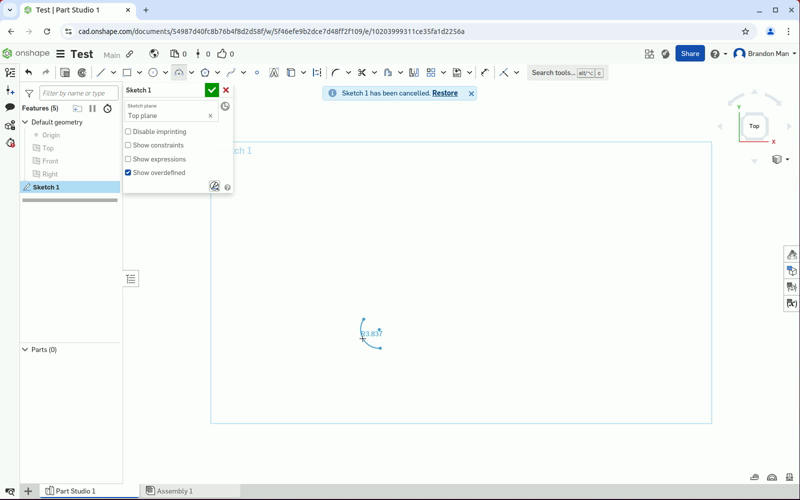
click(362, 338)
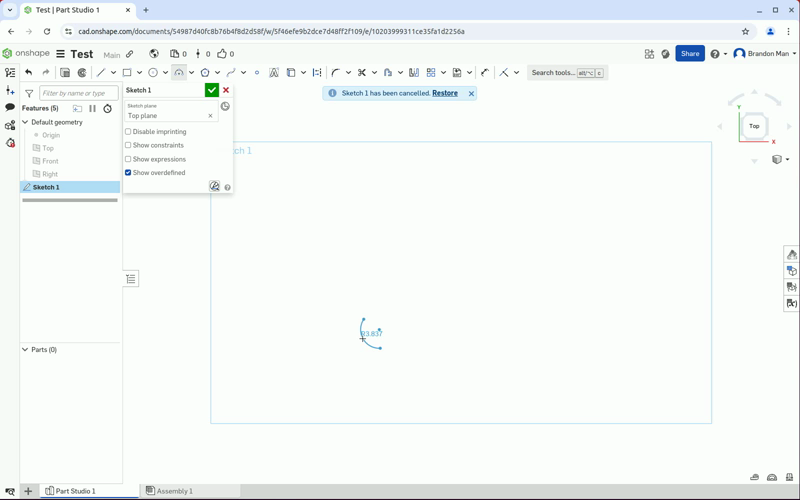
key_up(shift)
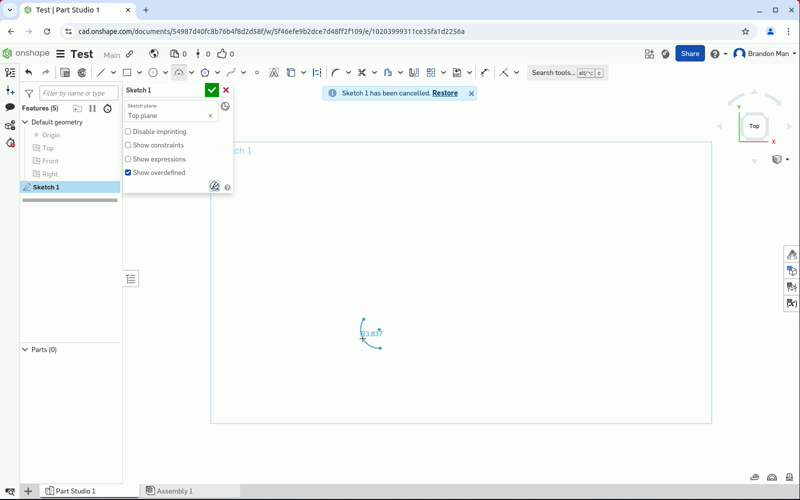
key(esc)
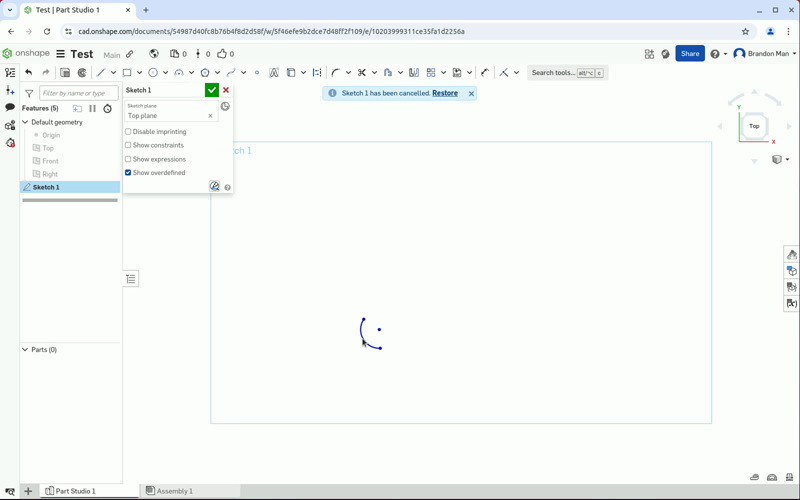
key(l)
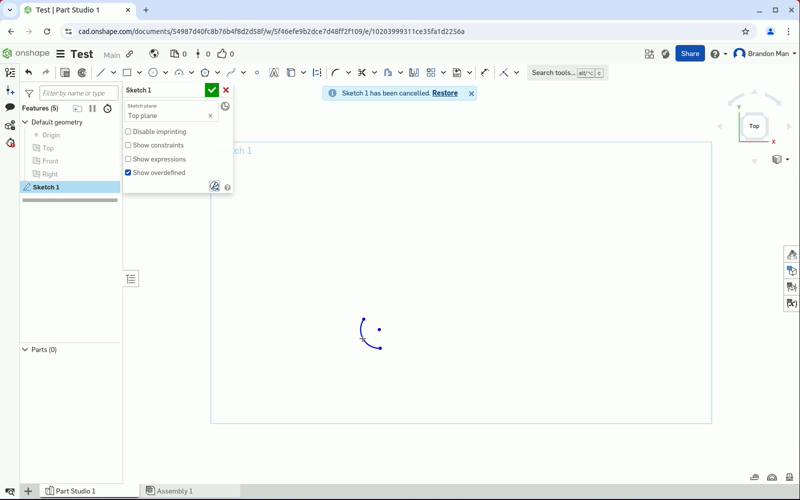
mouse_move(380, 348)
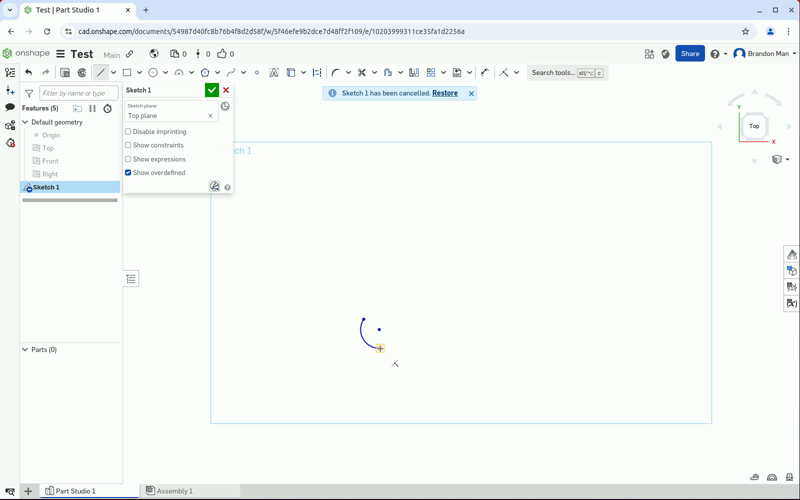
click(380, 348)
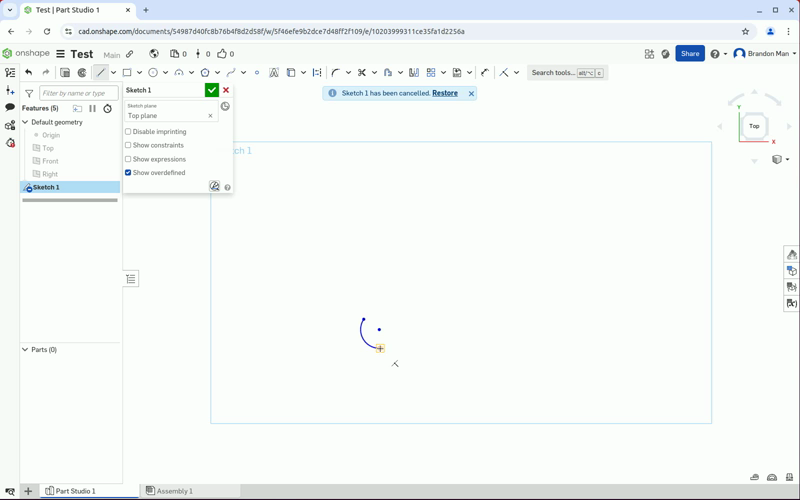
key_down(shift)
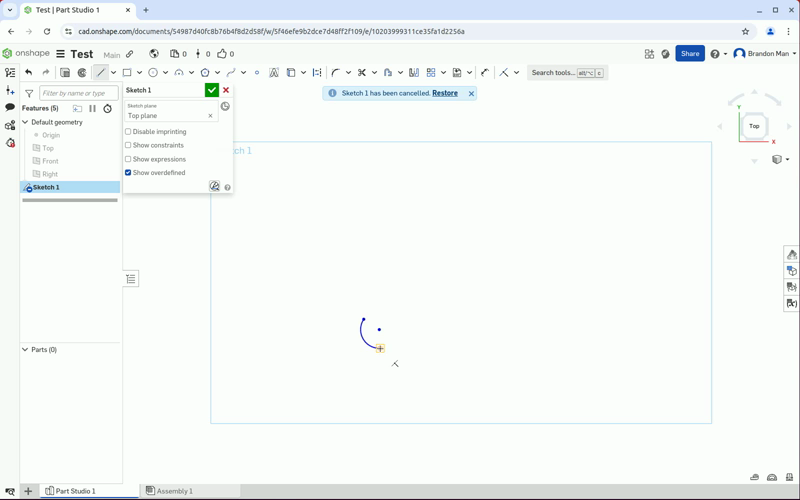
mouse_move(542, 348)
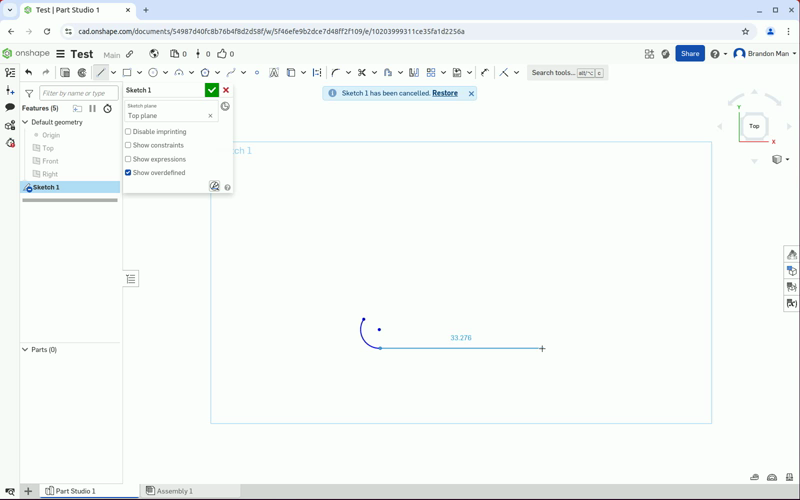
click(542, 348)
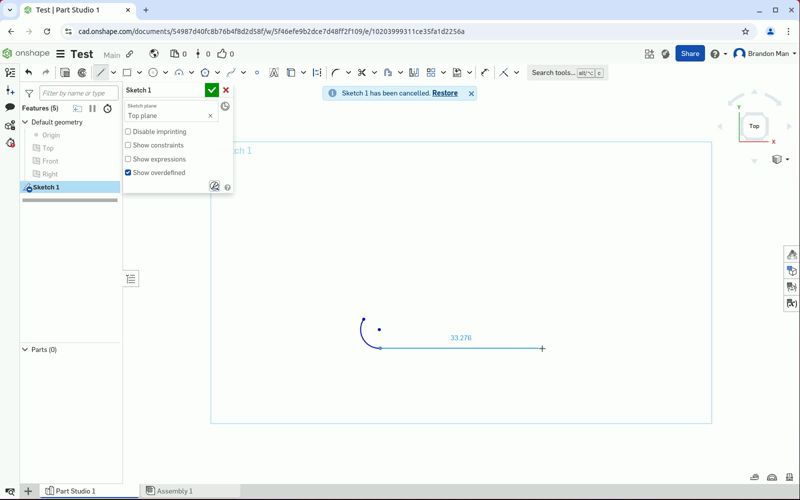
key_up(shift)
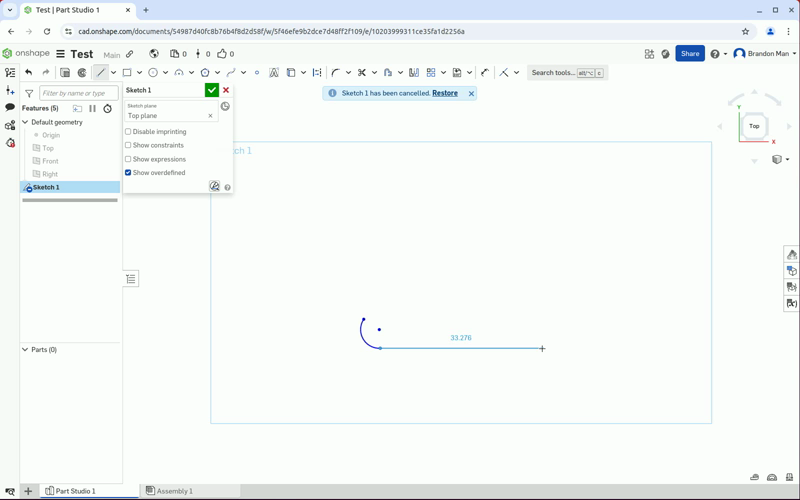
key(esc)
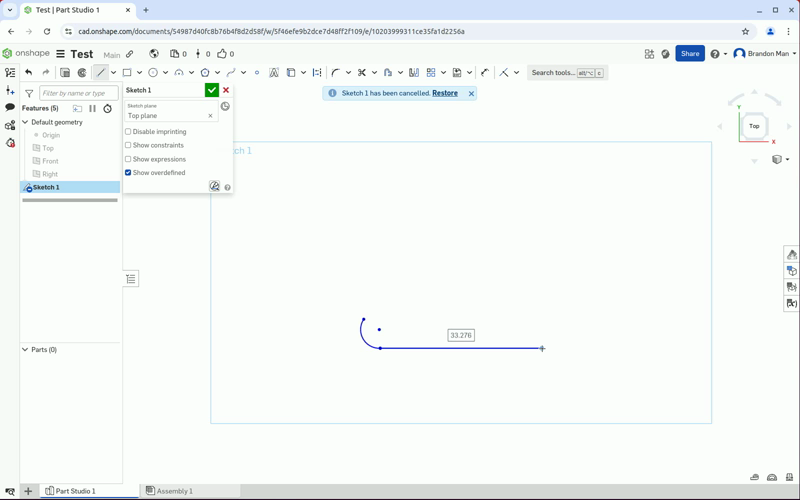
key(a)
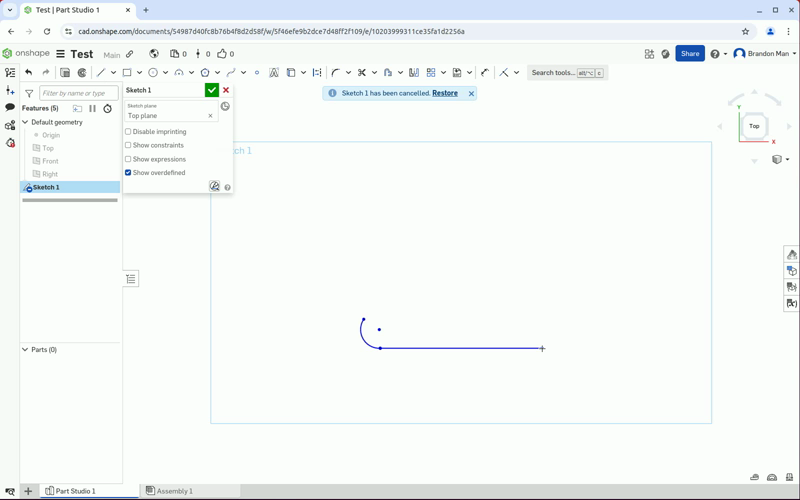
mouse_move(542, 348)
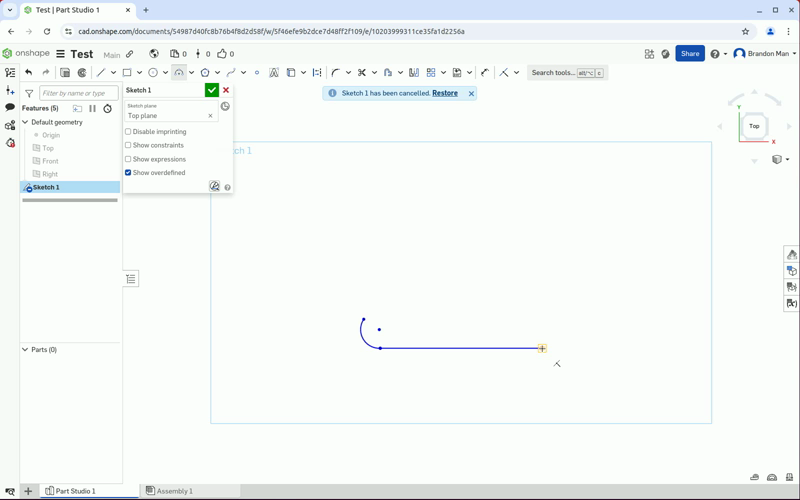
click(542, 348)
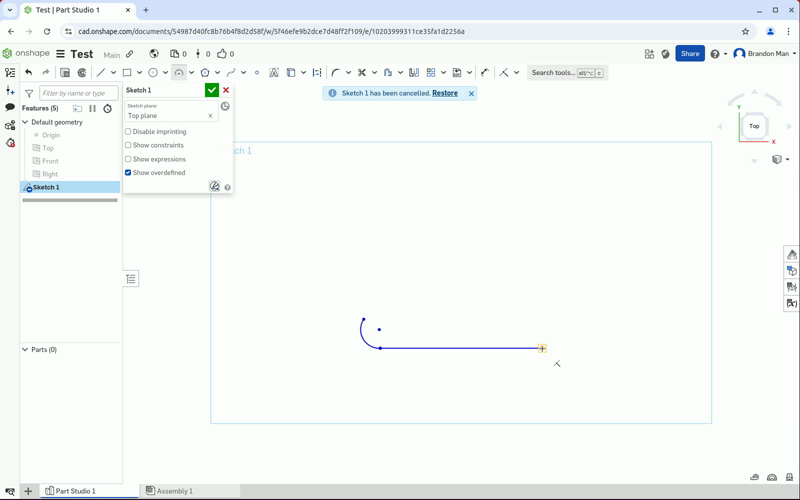
key_down(shift)
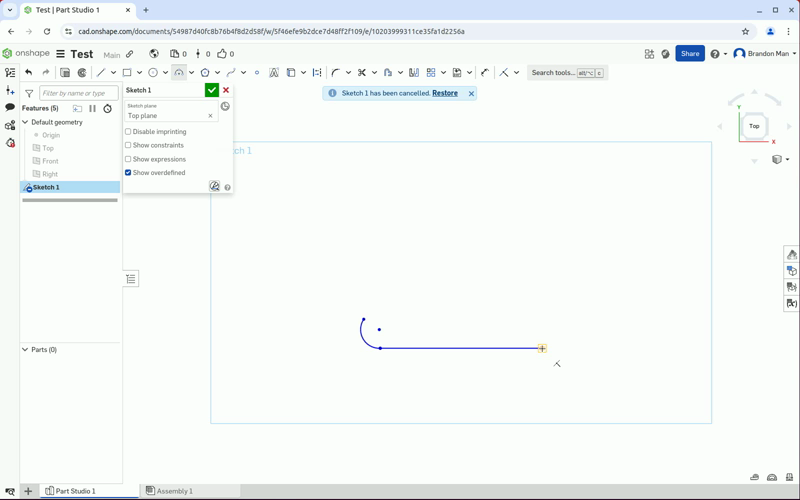
mouse_move(558, 319)
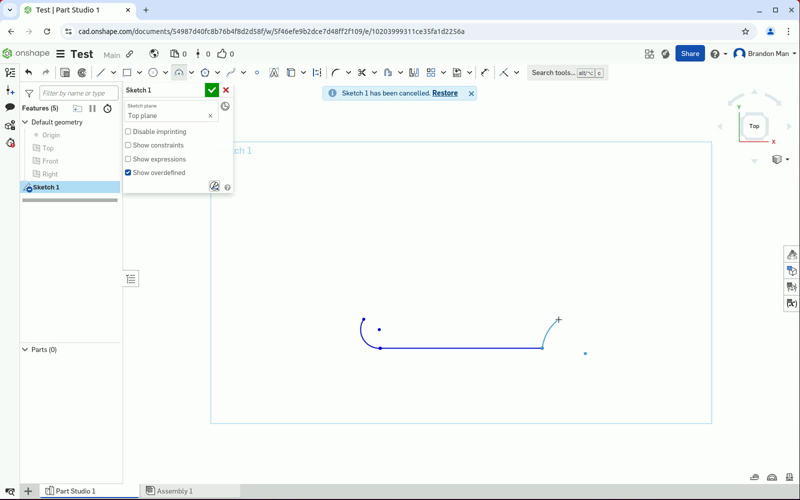
click(558, 319)
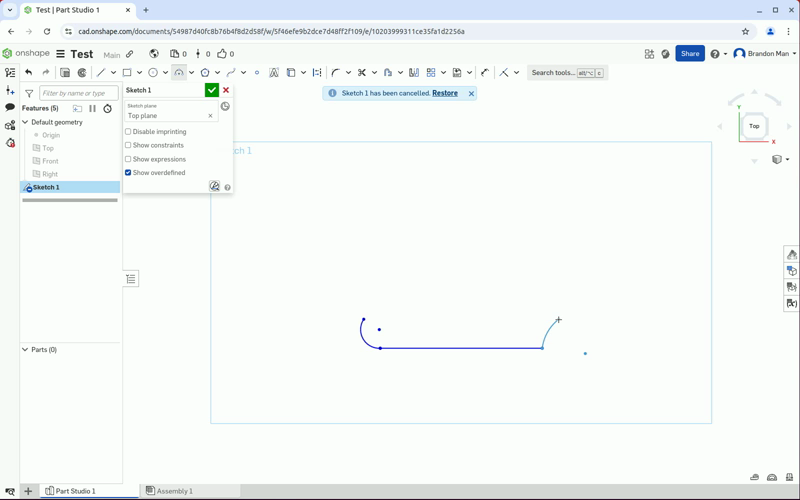
mouse_move(559, 338)
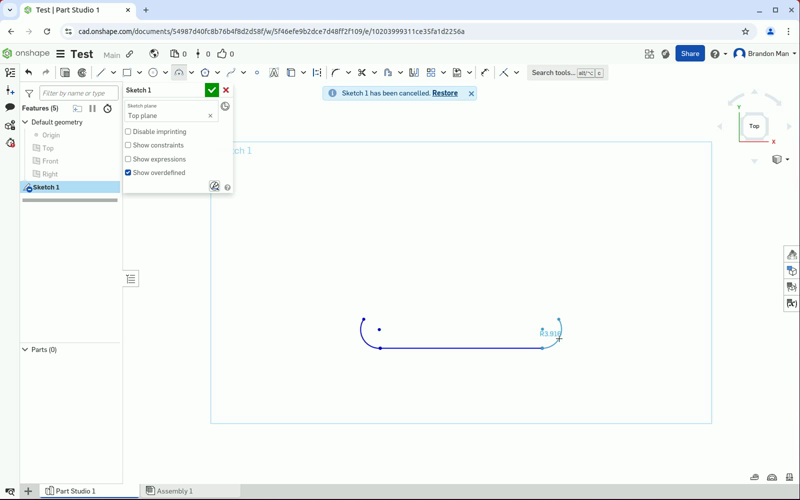
click(559, 338)
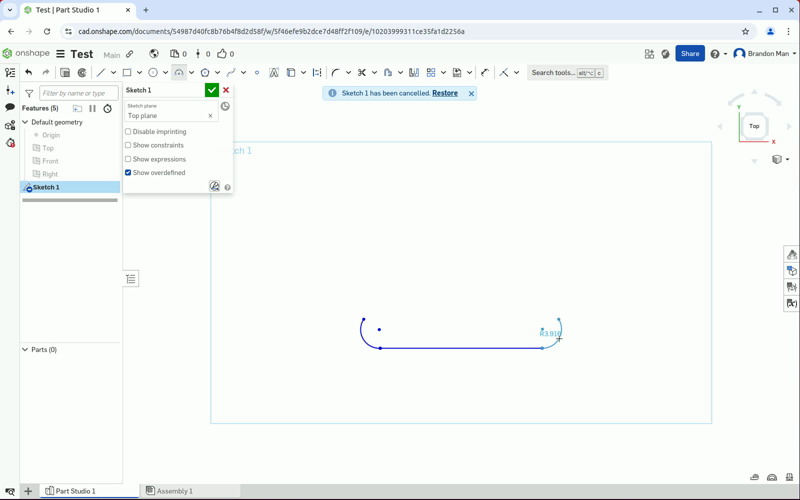
key_up(shift)
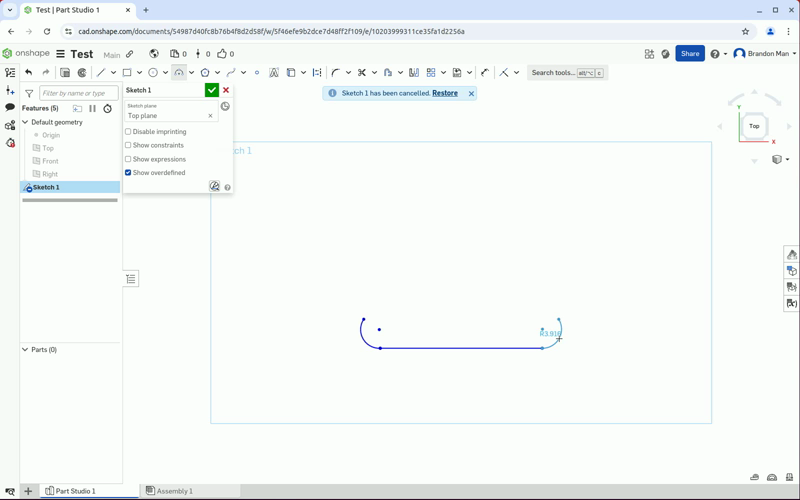
key(esc)
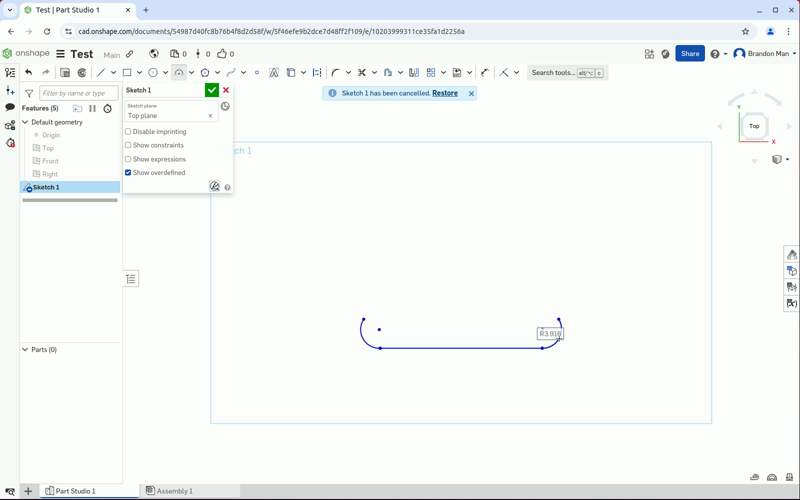
key(l)
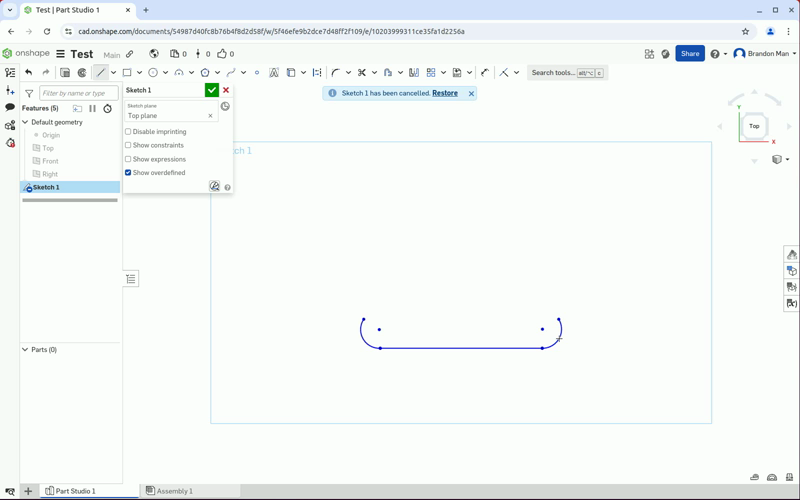
mouse_move(558, 319)
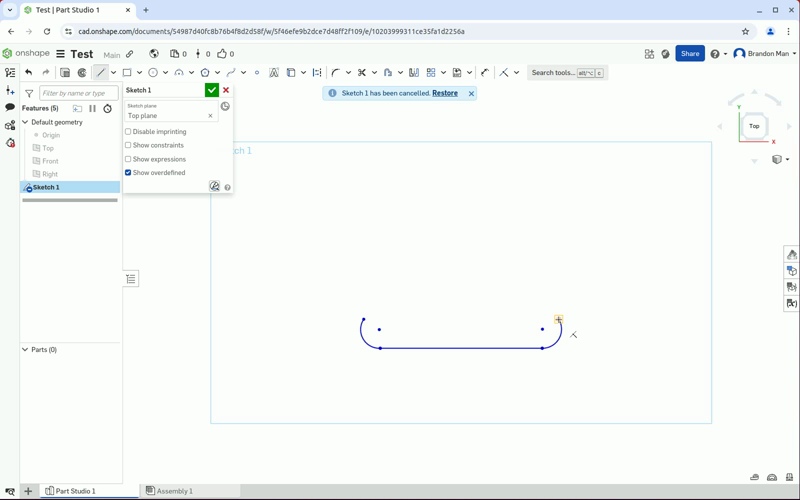
click(558, 319)
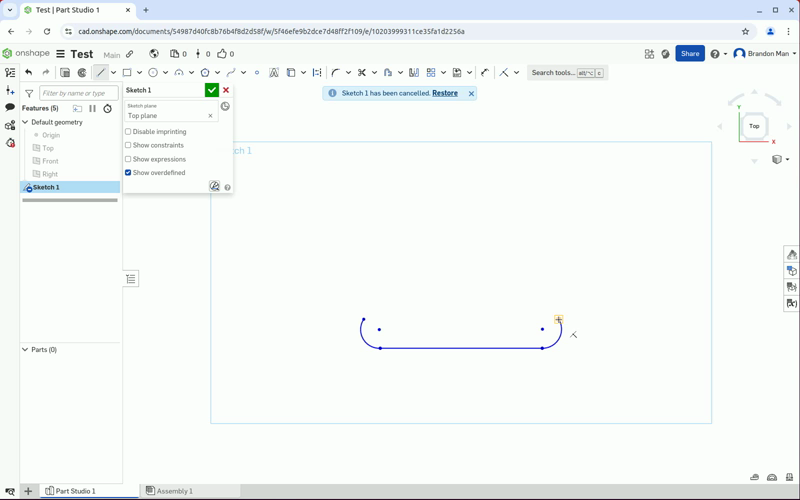
key_down(shift)
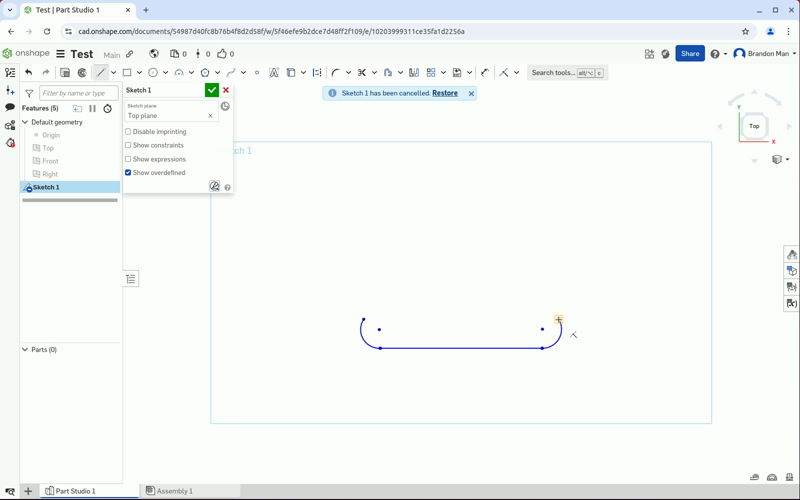
mouse_move(477, 180)
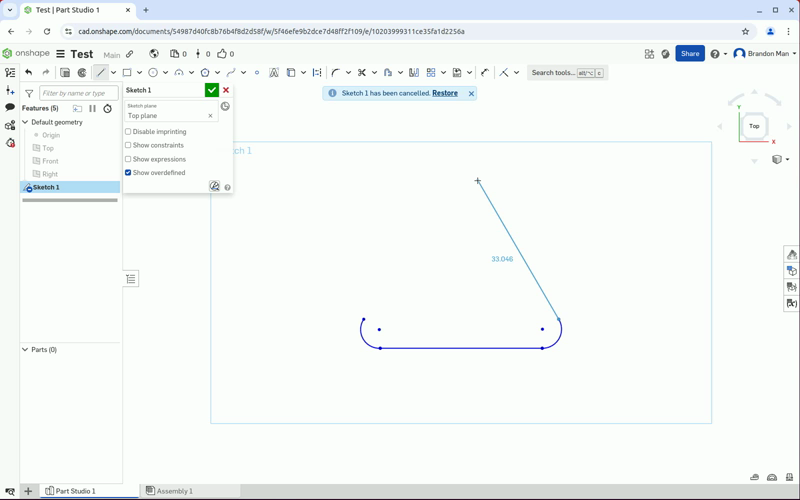
click(477, 180)
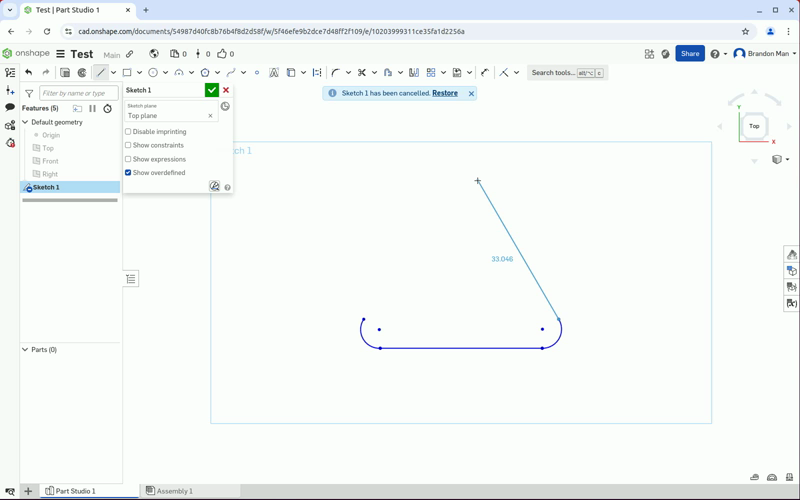
key_up(shift)
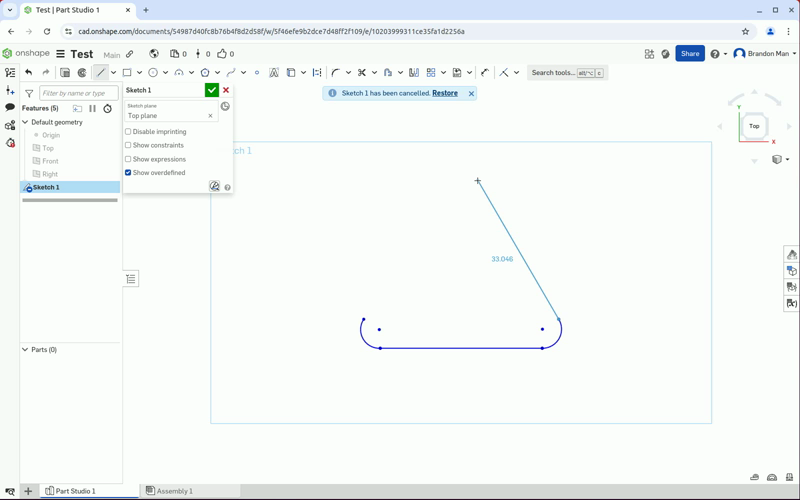
key(esc)
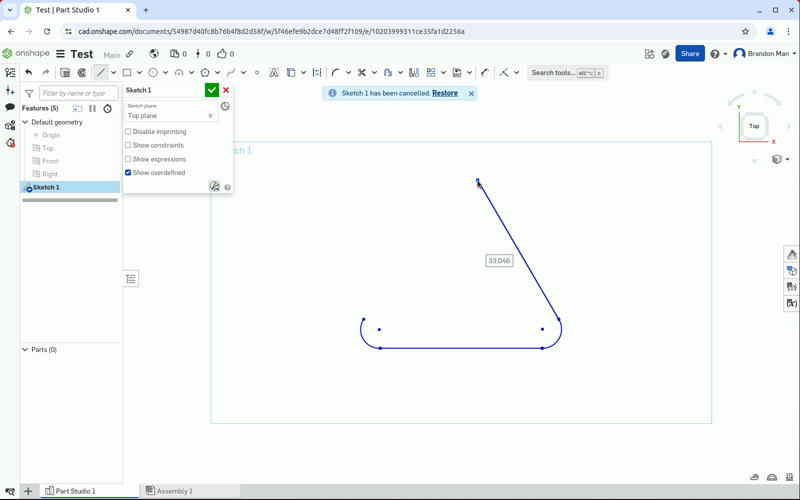
key(a)
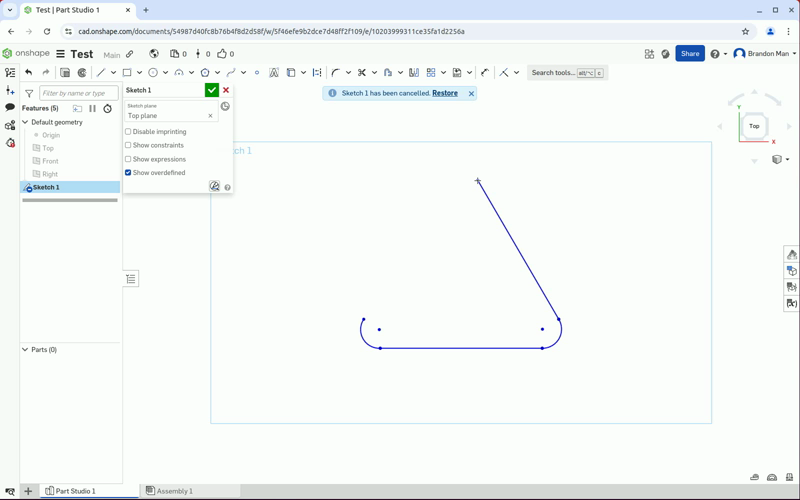
mouse_move(477, 180)
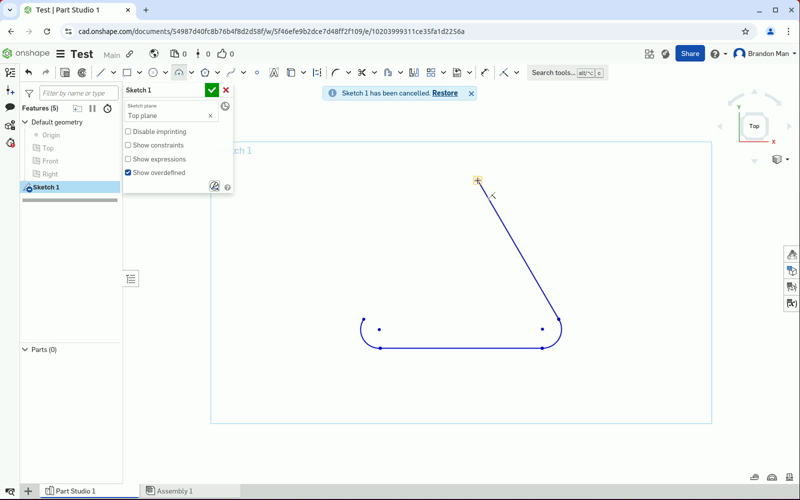
click(477, 180)
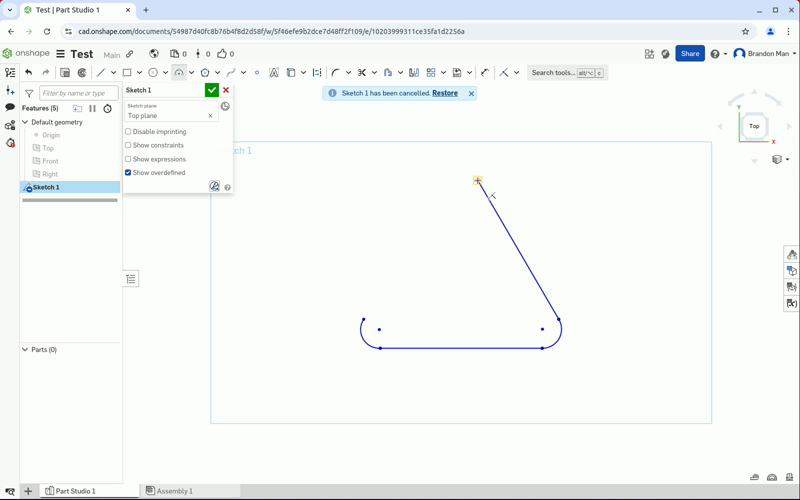
key_down(shift)
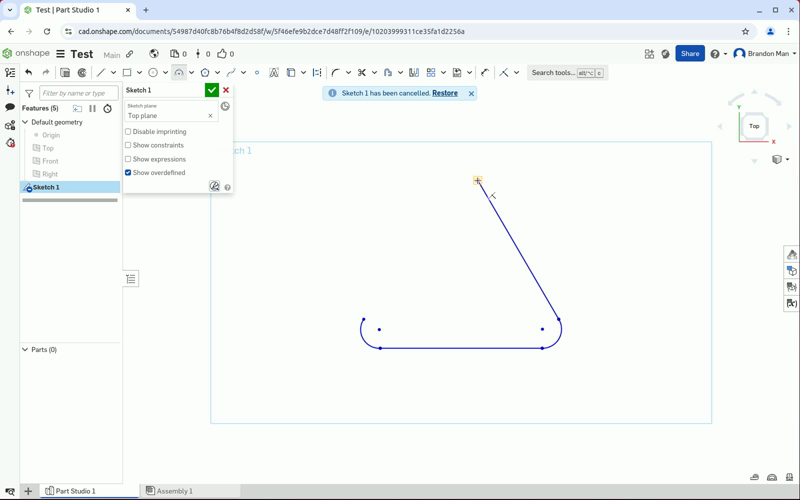
mouse_move(444, 180)
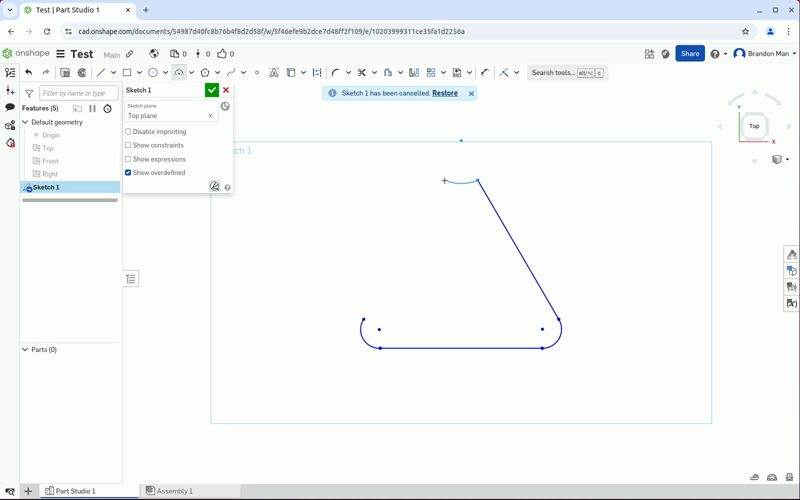
click(444, 180)
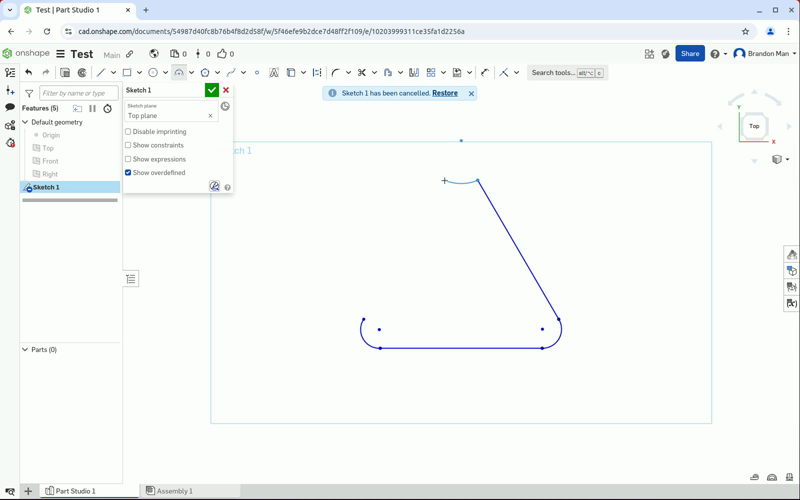
mouse_move(461, 170)
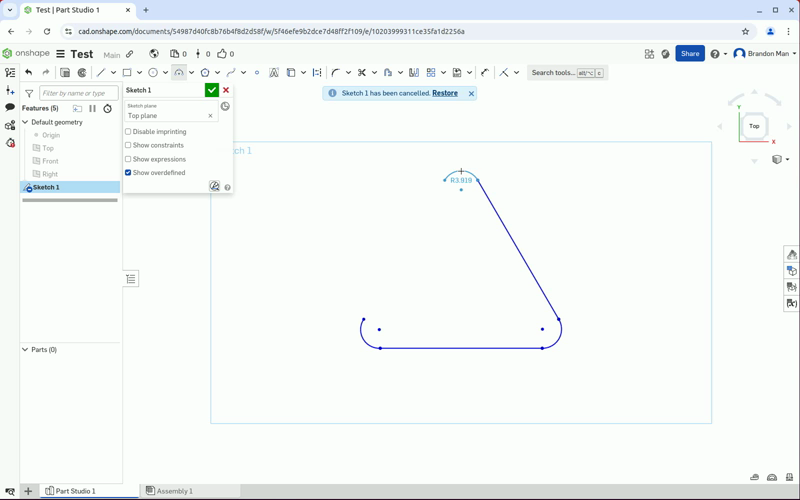
click(461, 170)
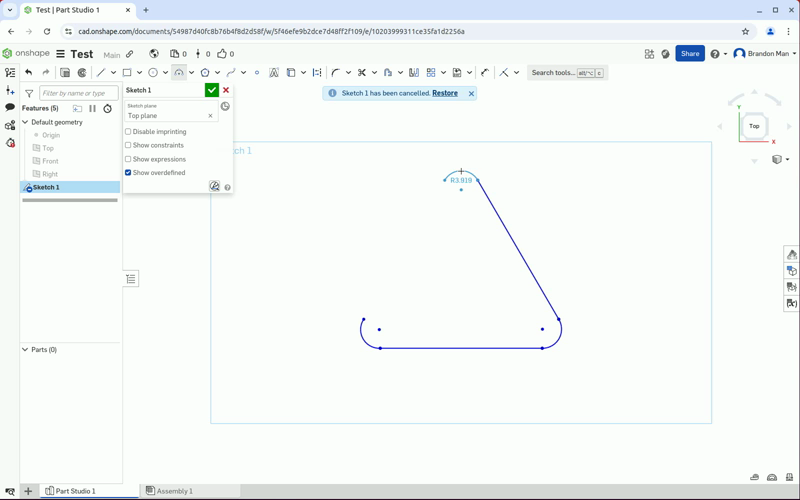
key_up(shift)
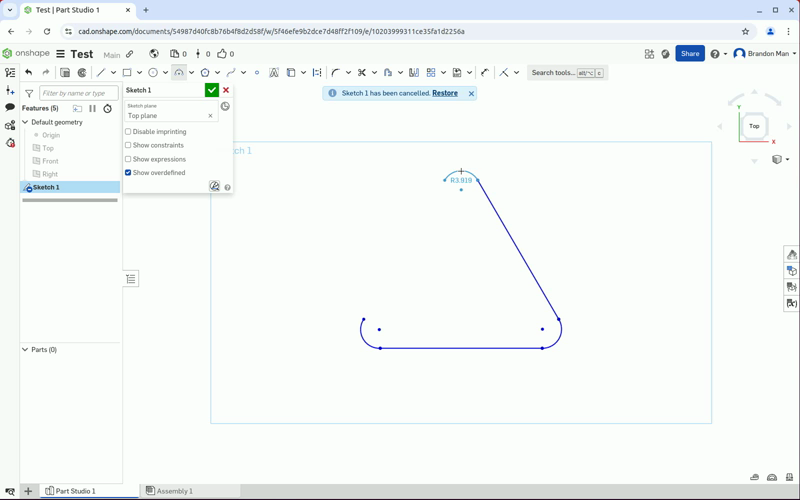
key(esc)
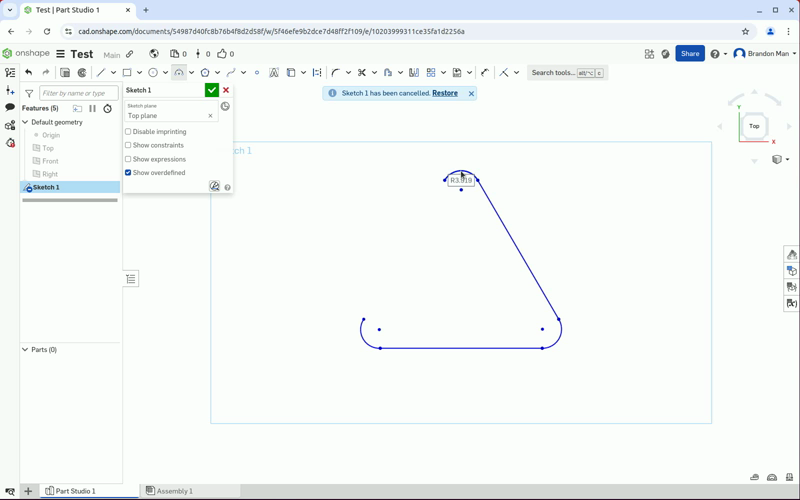
key(l)
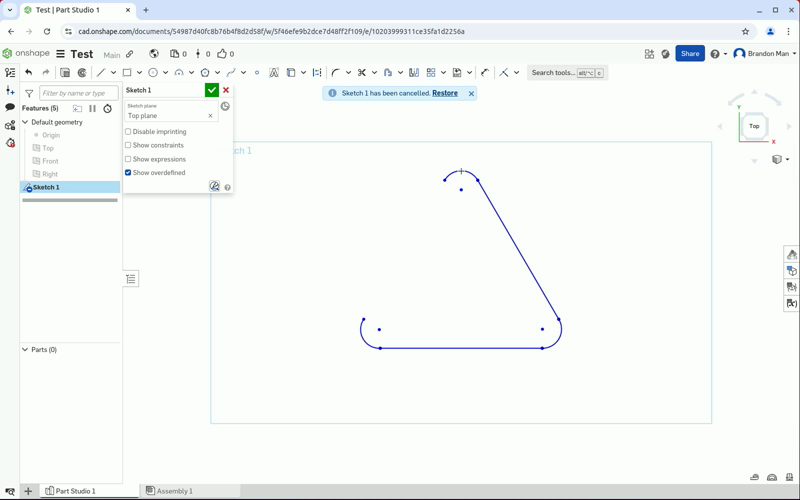
mouse_move(444, 180)
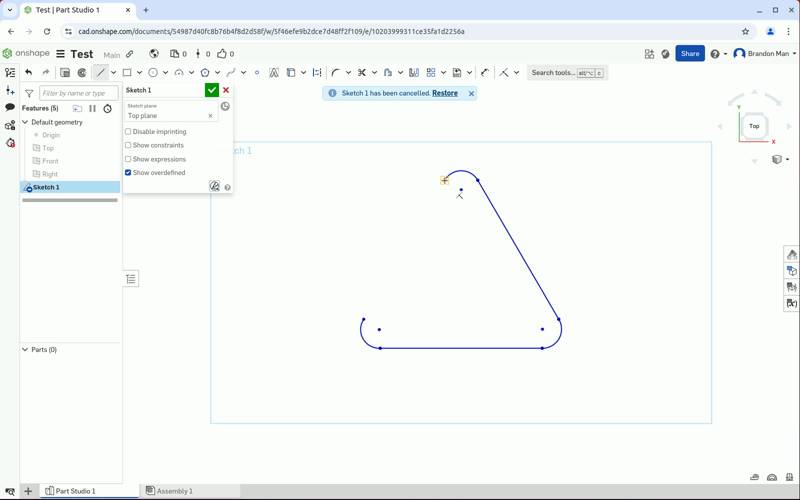
click(444, 180)
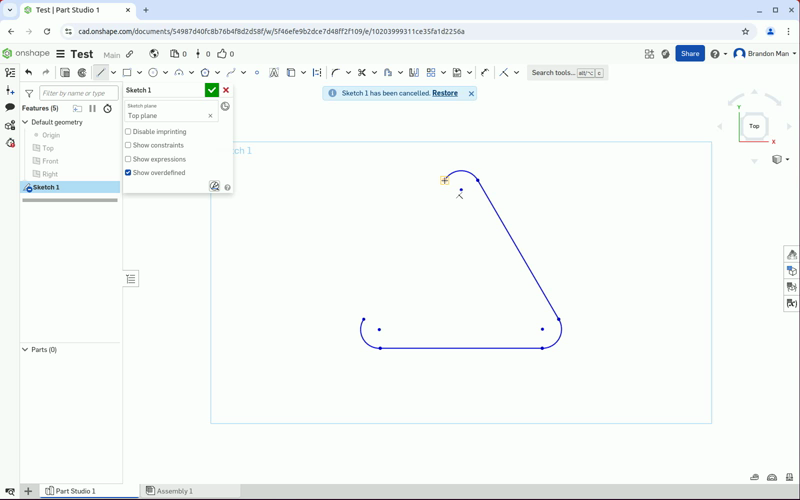
key_down(shift)
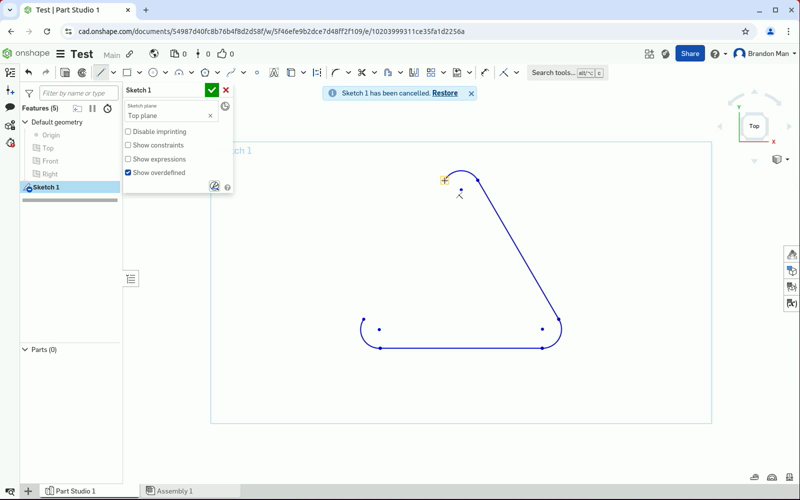
mouse_move(363, 319)
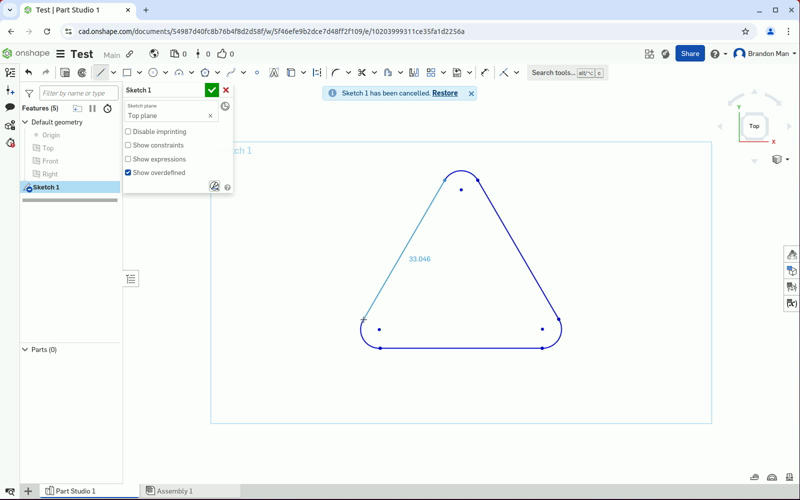
key_up(shift)
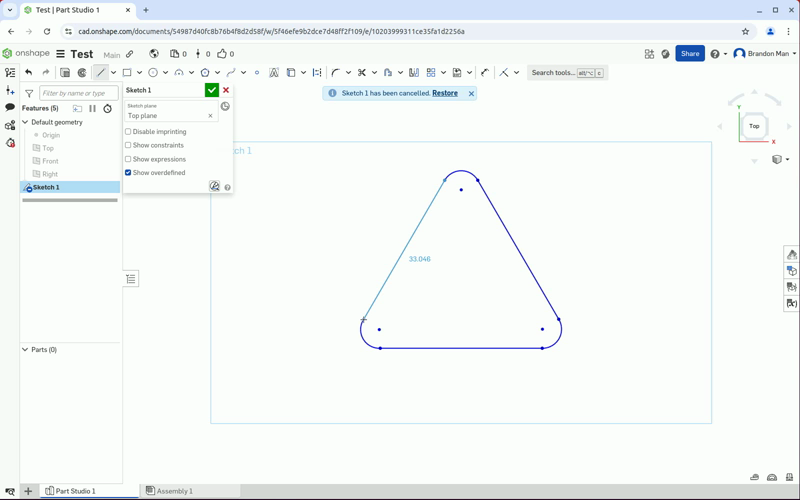
click(363, 319)
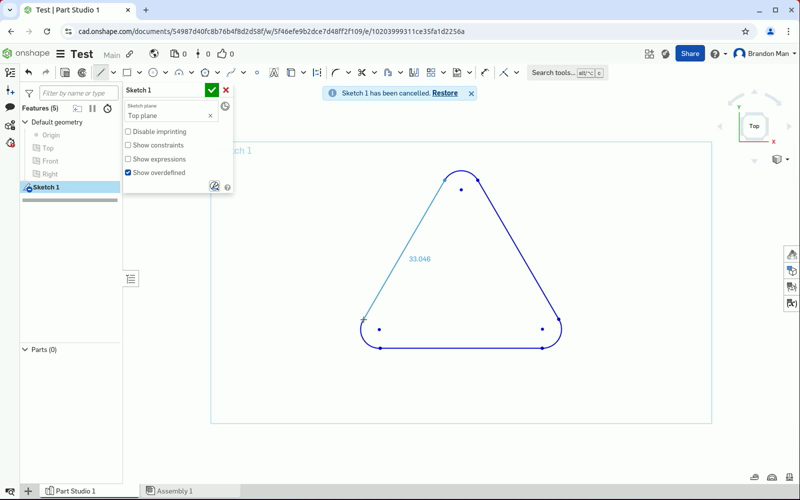
key(esc)
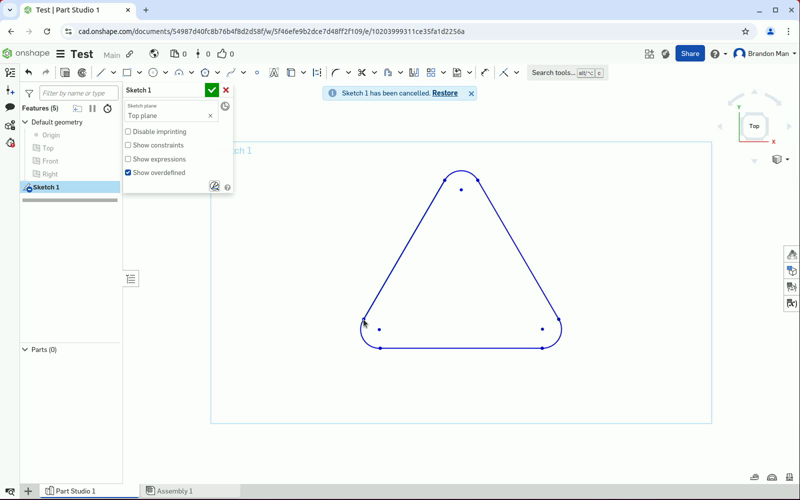
key(c)
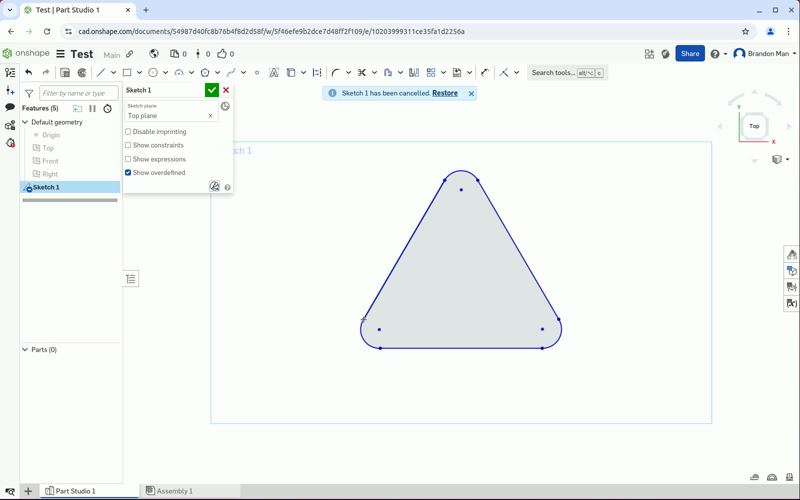
key_down(shift)
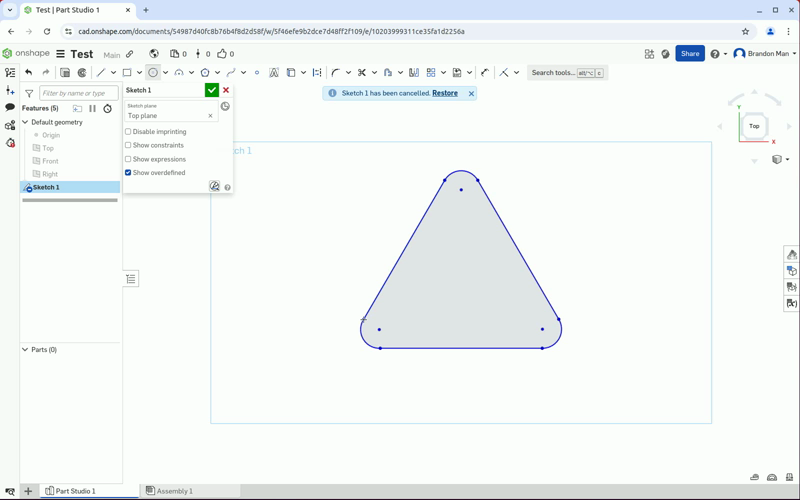
mouse_move(380, 329)
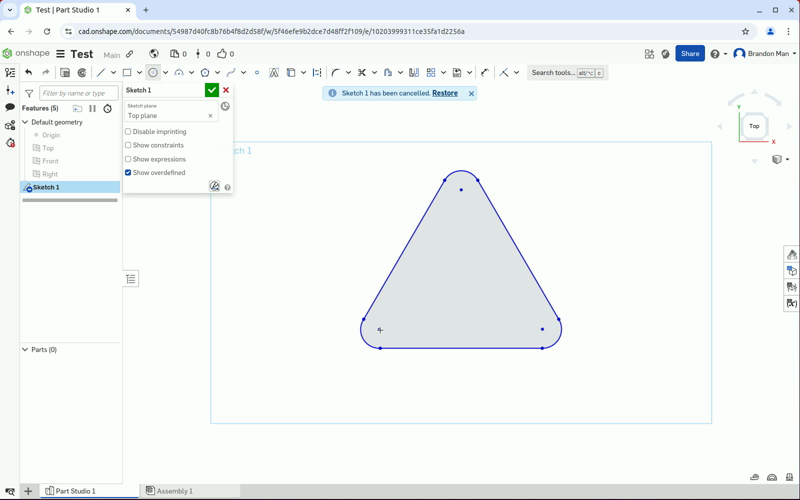
scroll(6)
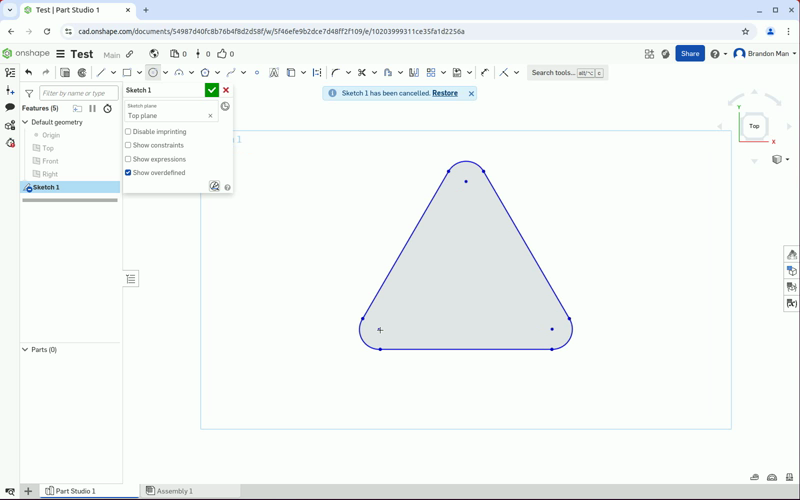
scroll(6)
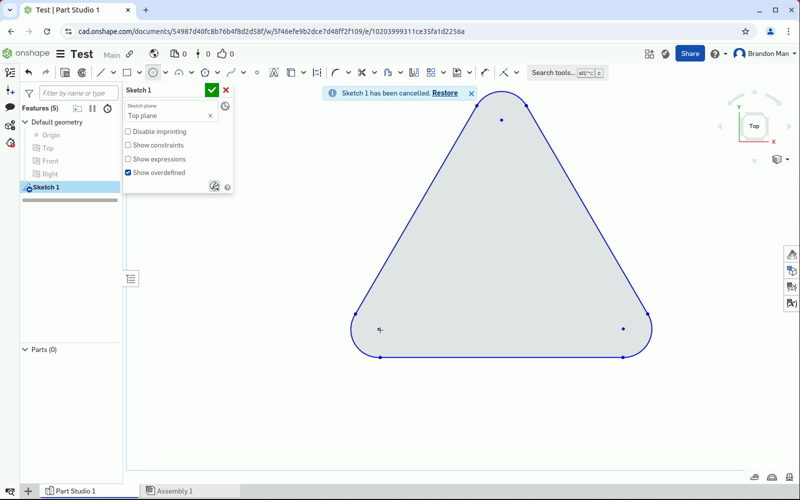
scroll(6)
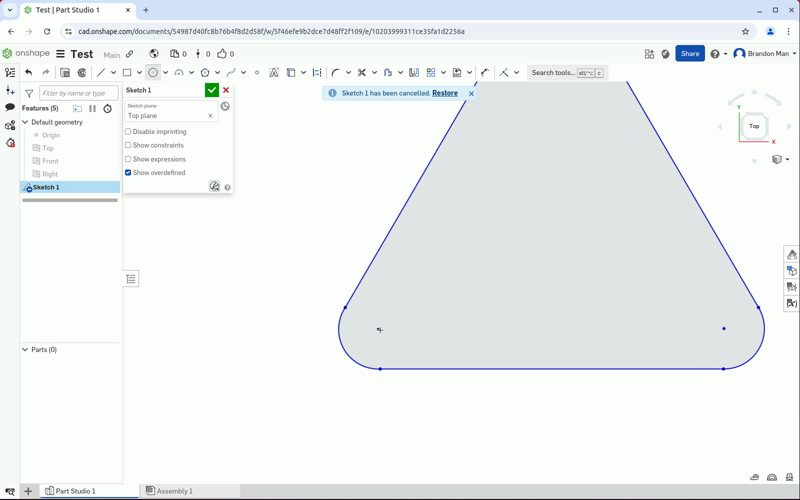
scroll(6)
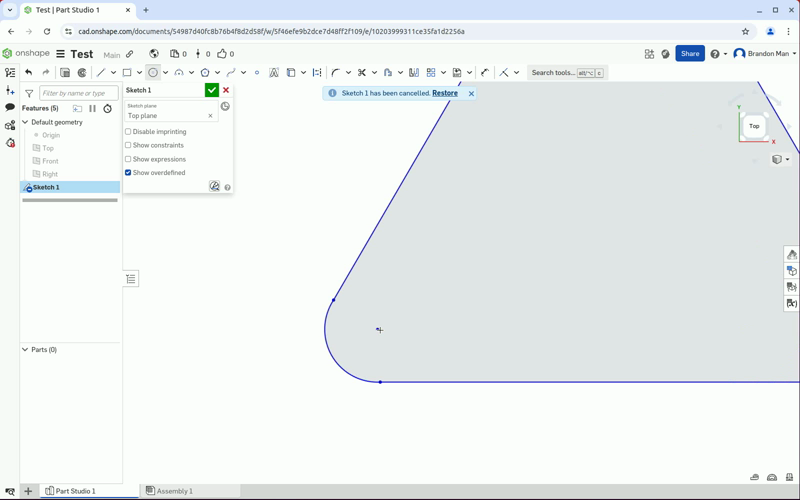
scroll(6)
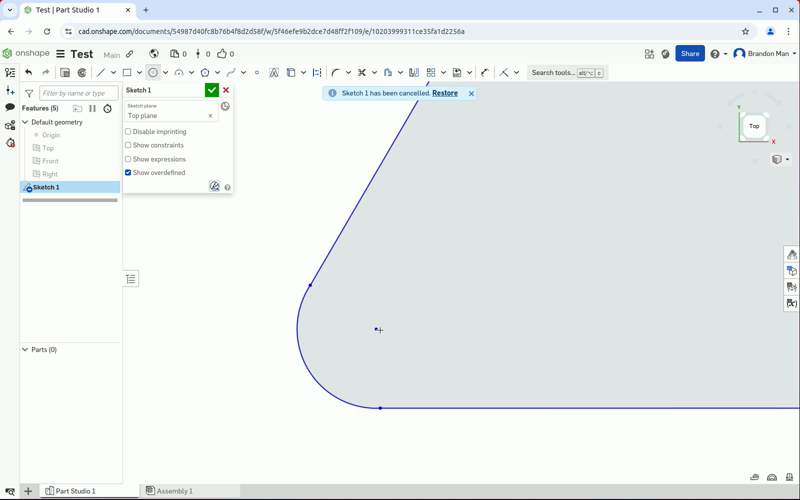
scroll(6)
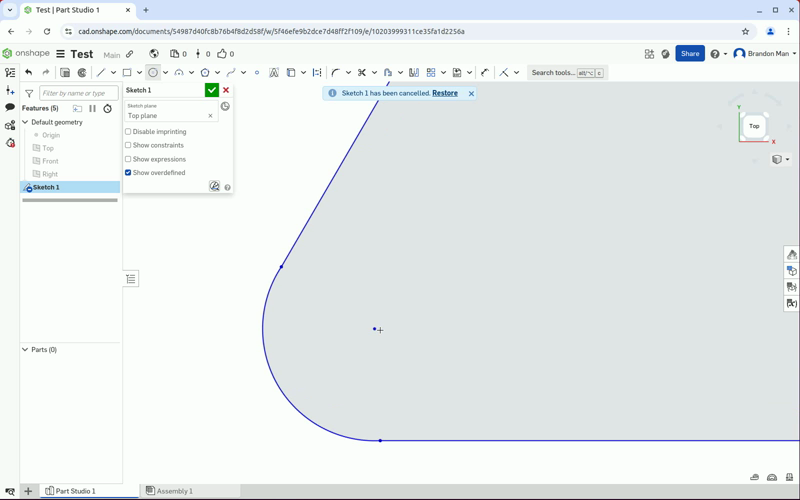
scroll(6)
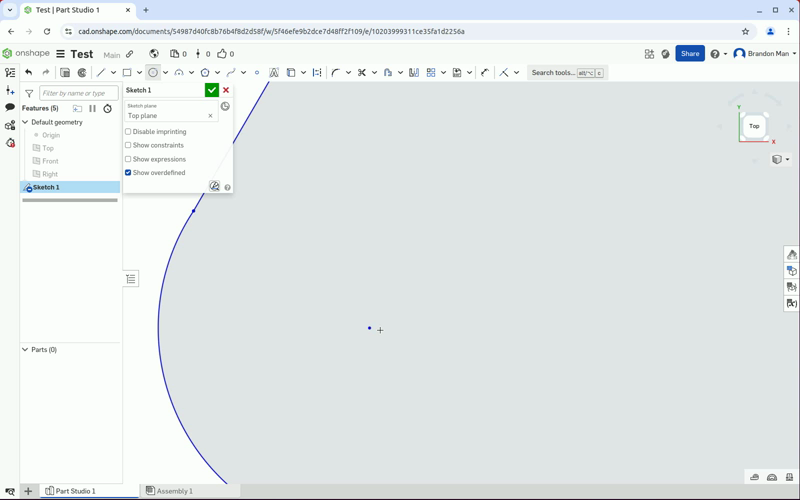
click(380, 329)
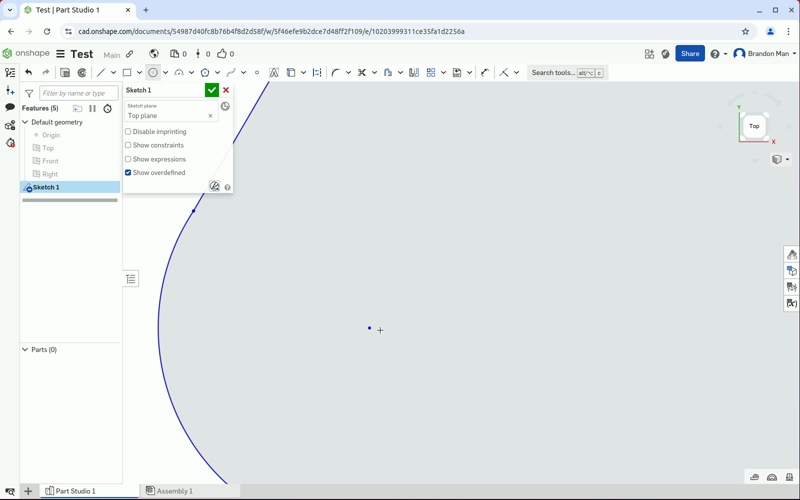
scroll(-6)
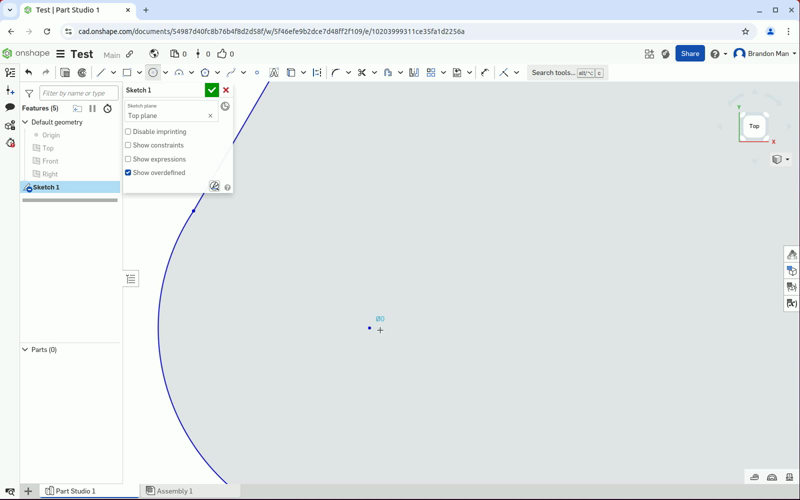
scroll(-6)
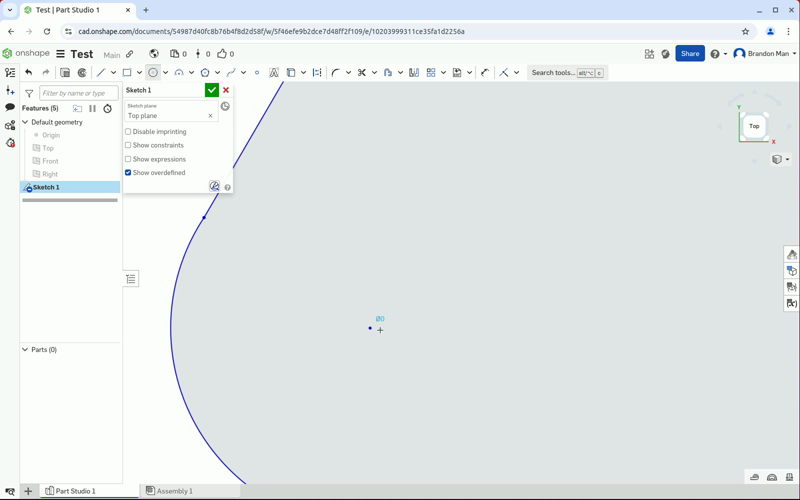
scroll(-6)
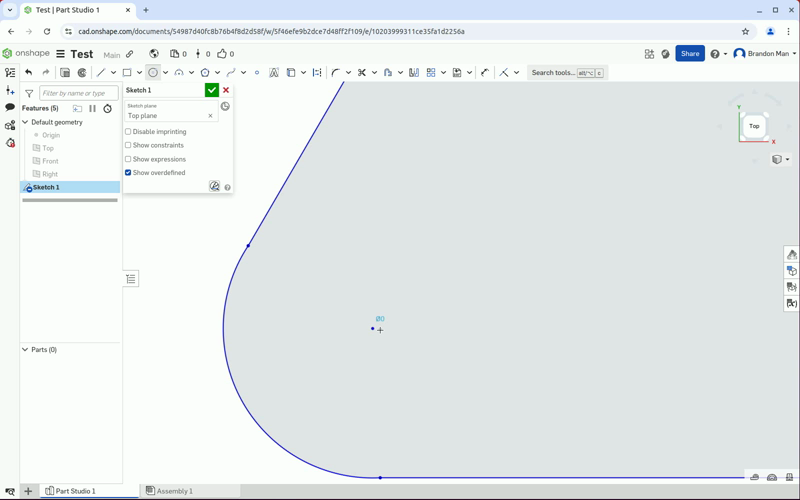
scroll(-6)
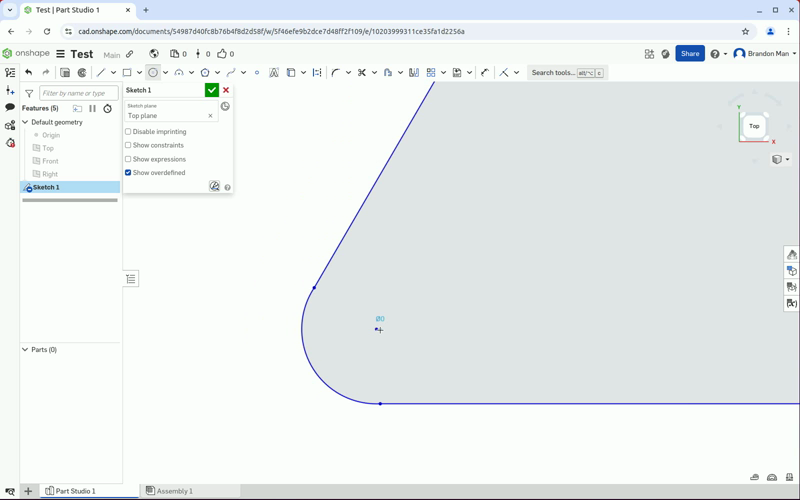
scroll(-6)
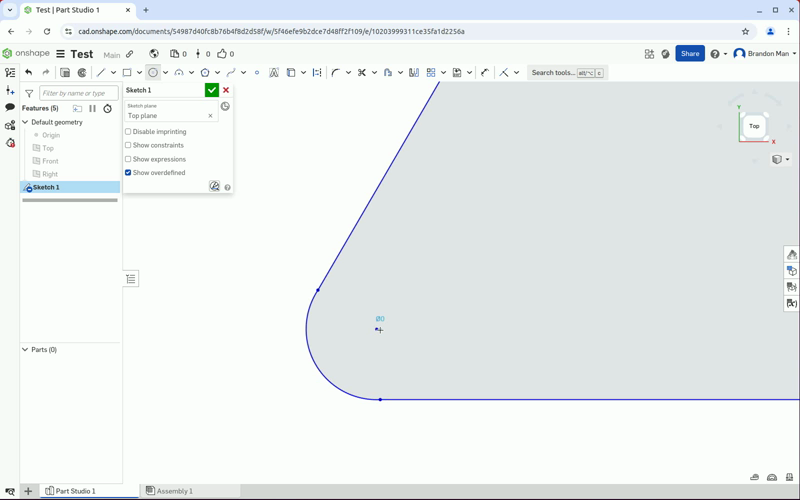
scroll(-6)
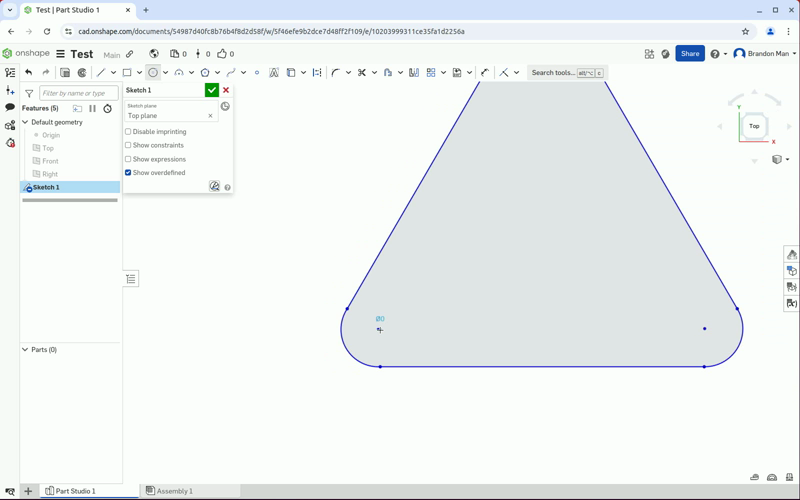
scroll(-6)
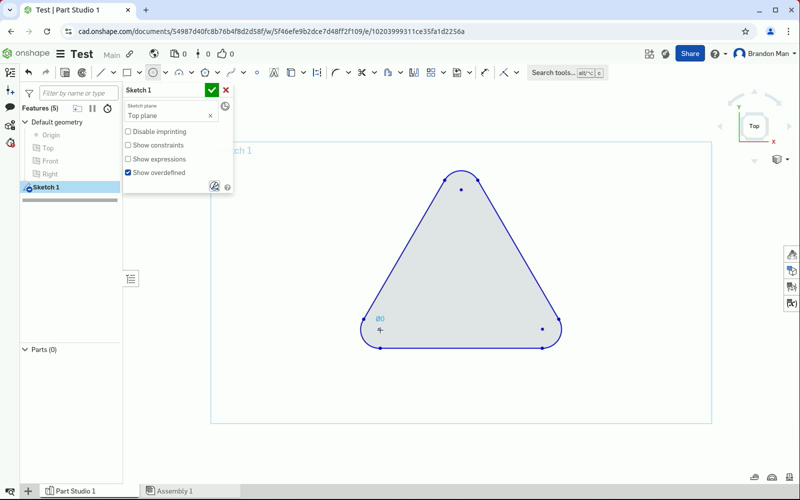
key_up(shift)
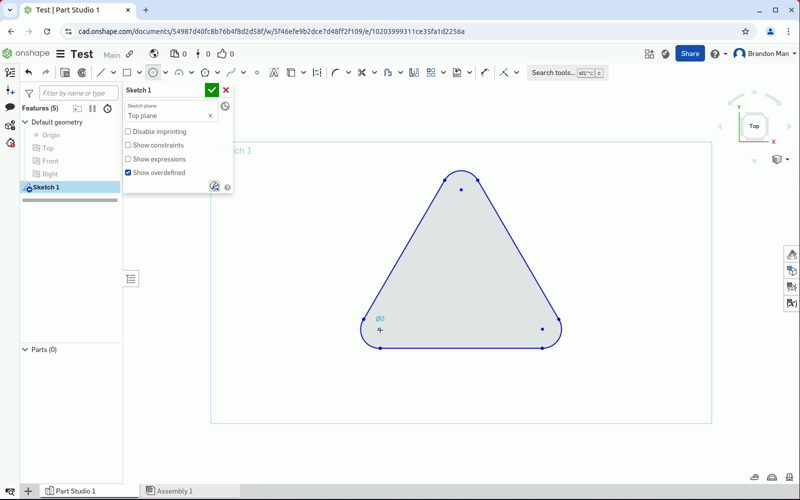
mouse_move(386, 329)
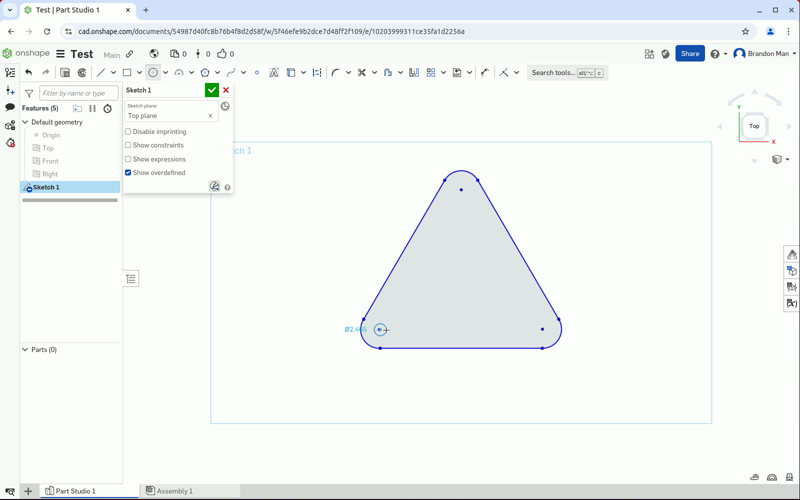
click(386, 329)
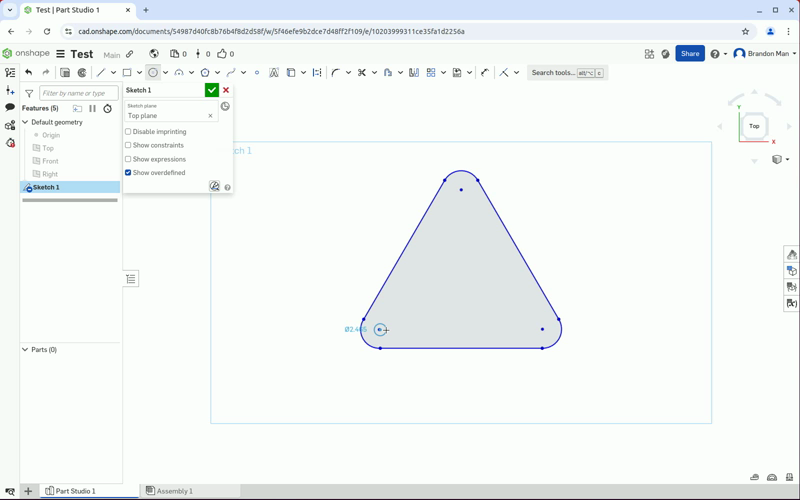
key(esc)
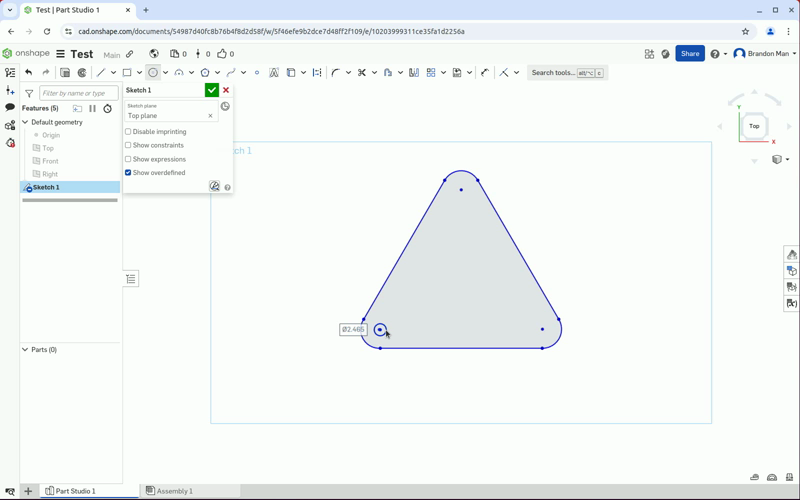
key(c)
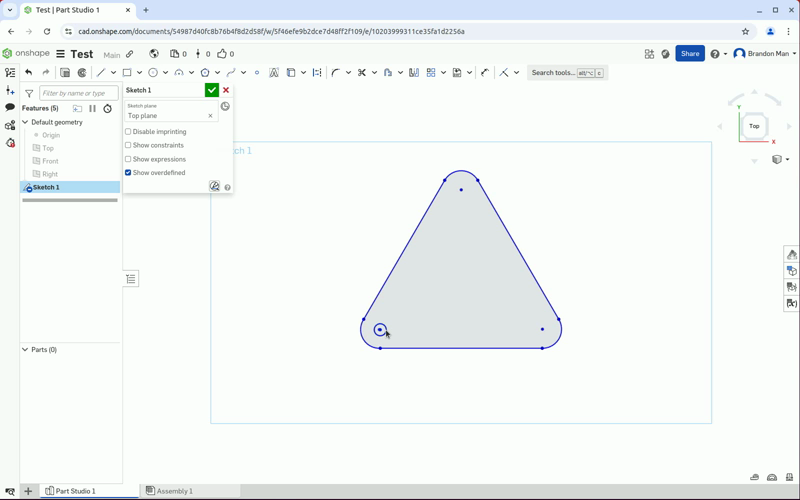
key_down(shift)
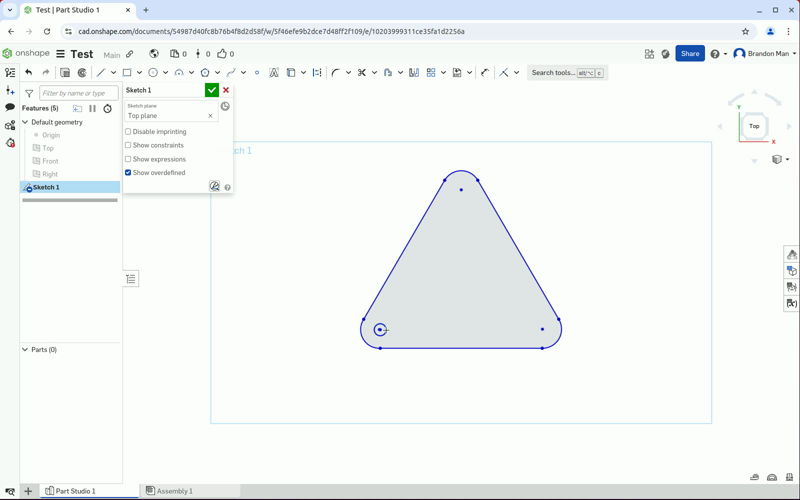
mouse_move(461, 188)
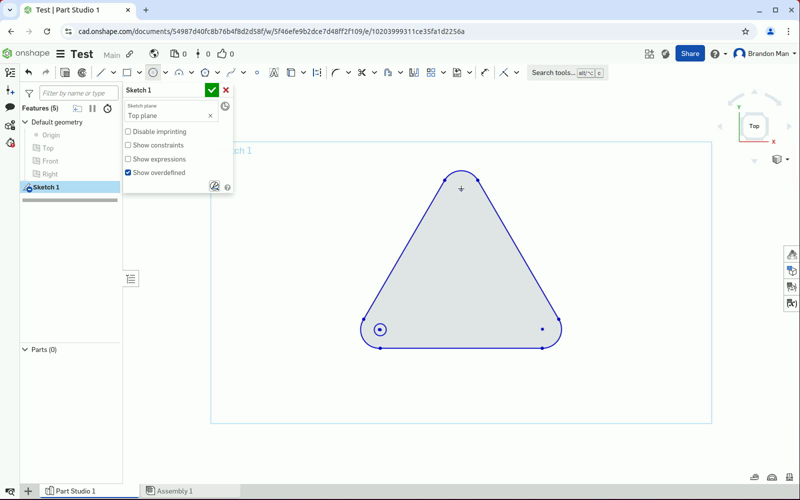
scroll(6)
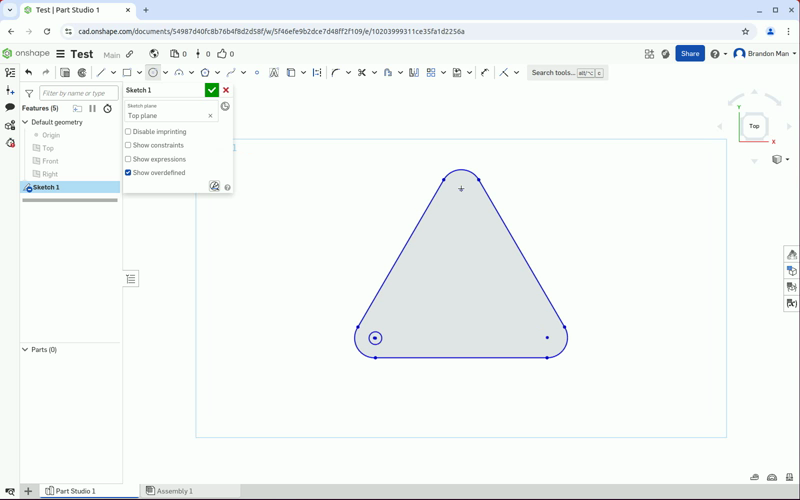
scroll(6)
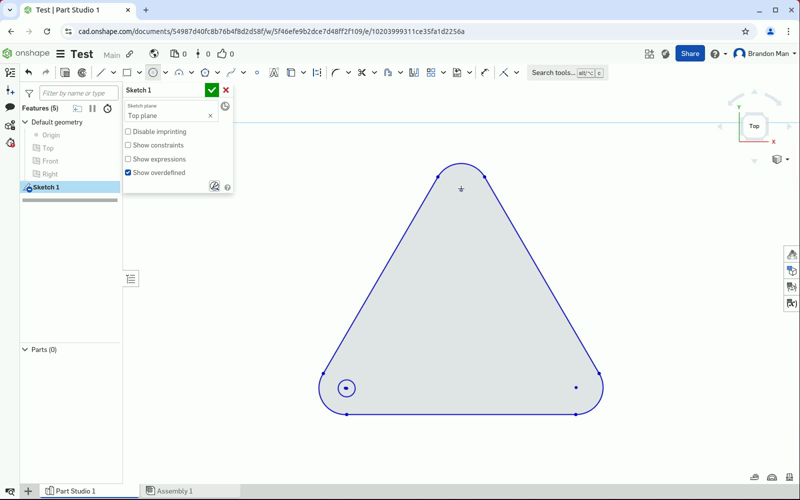
scroll(6)
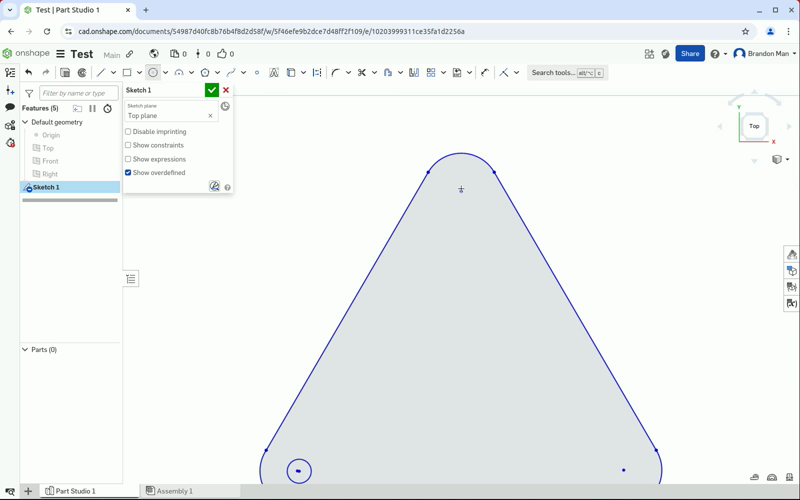
scroll(6)
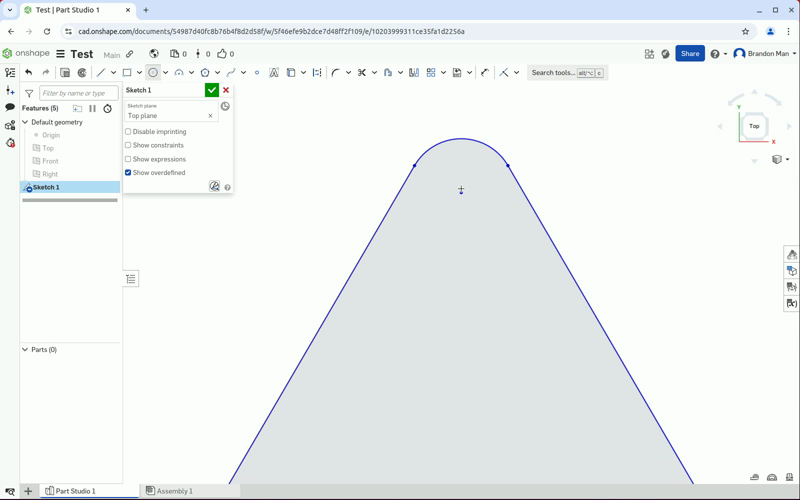
scroll(6)
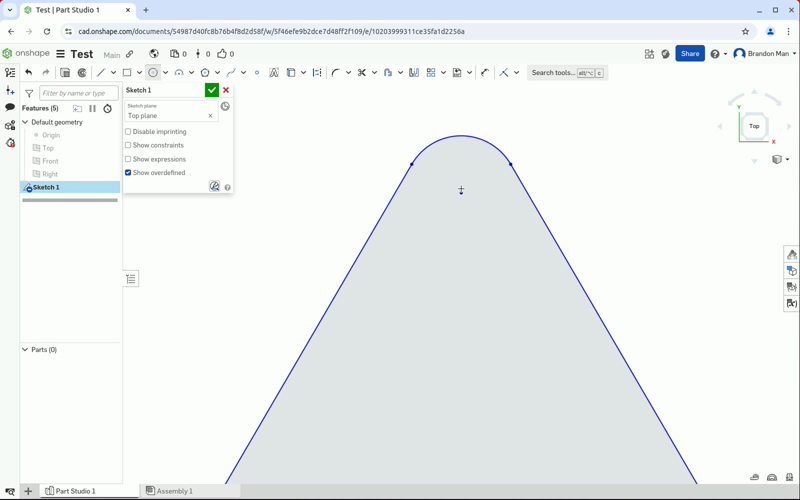
scroll(6)
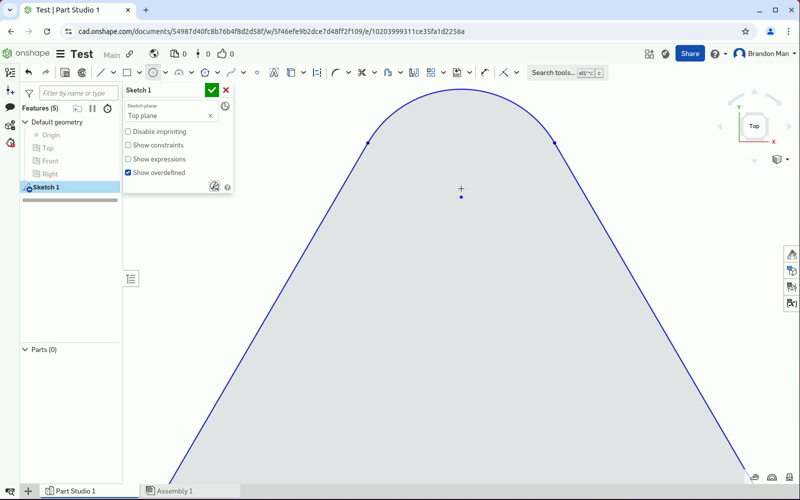
scroll(6)
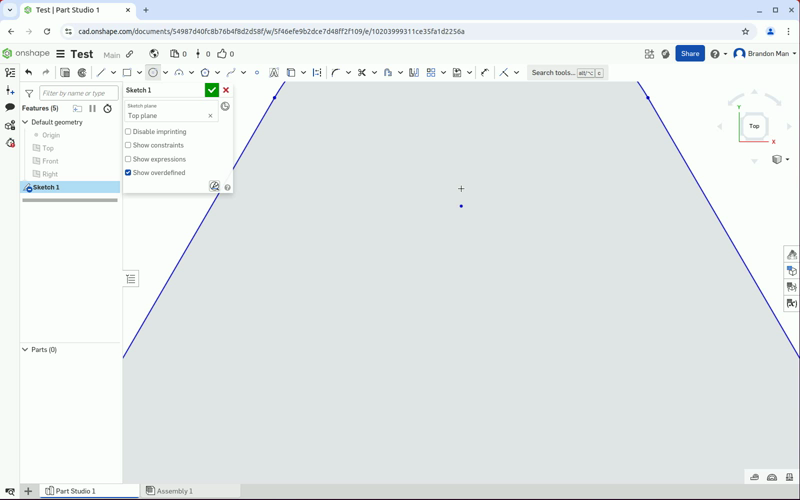
click(461, 188)
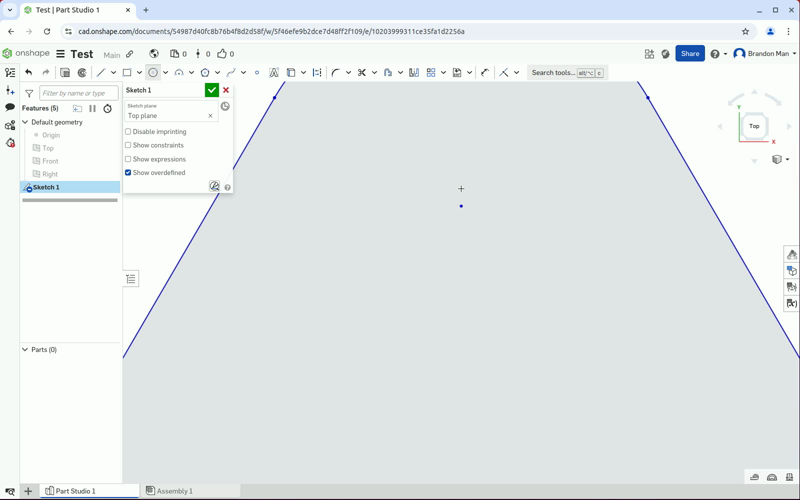
scroll(-6)
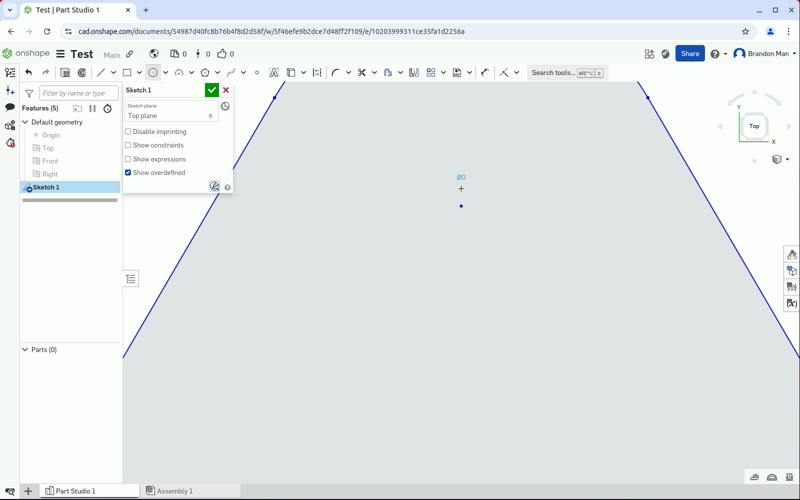
scroll(-6)
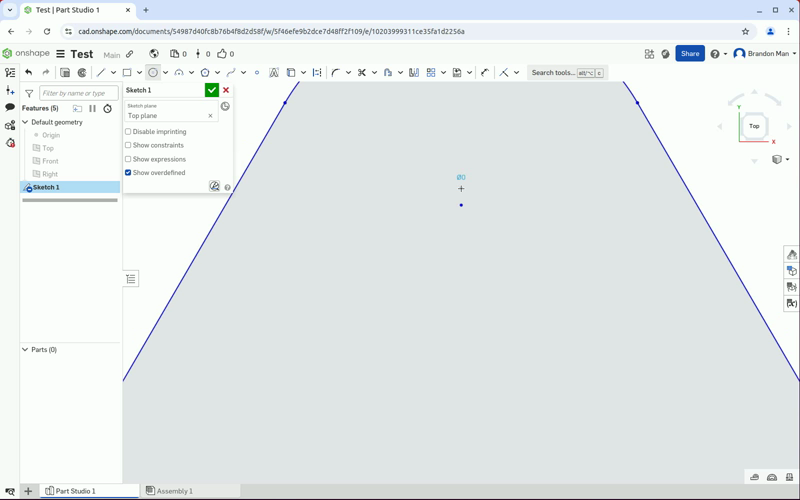
scroll(-6)
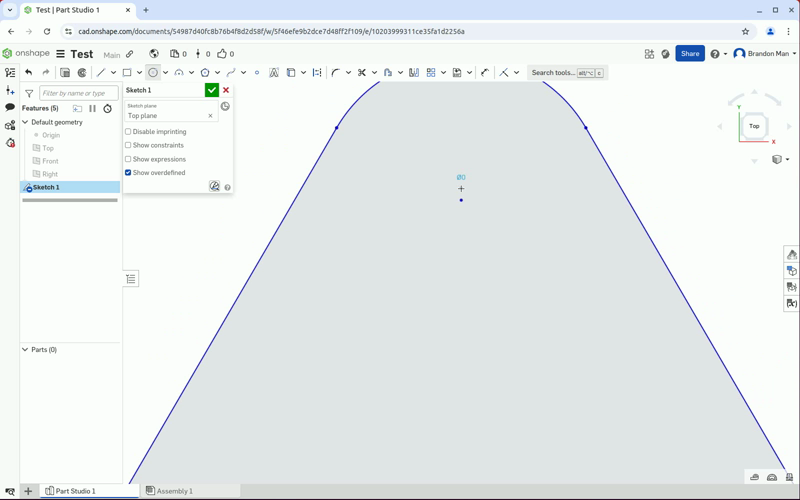
scroll(-6)
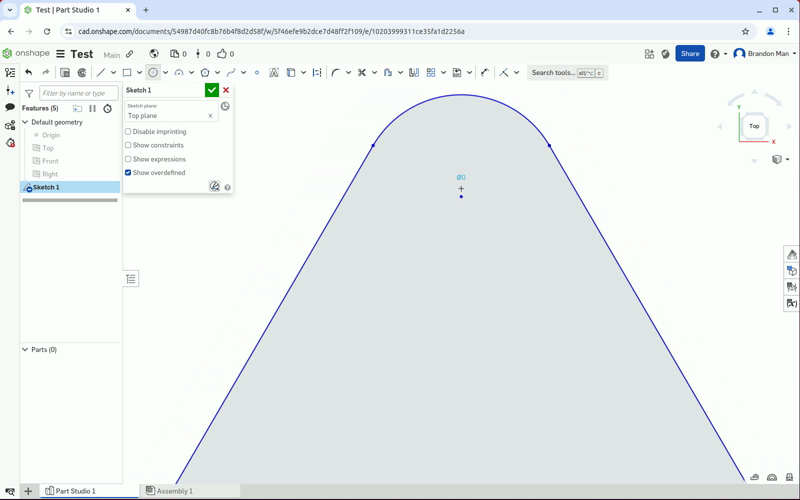
scroll(-6)
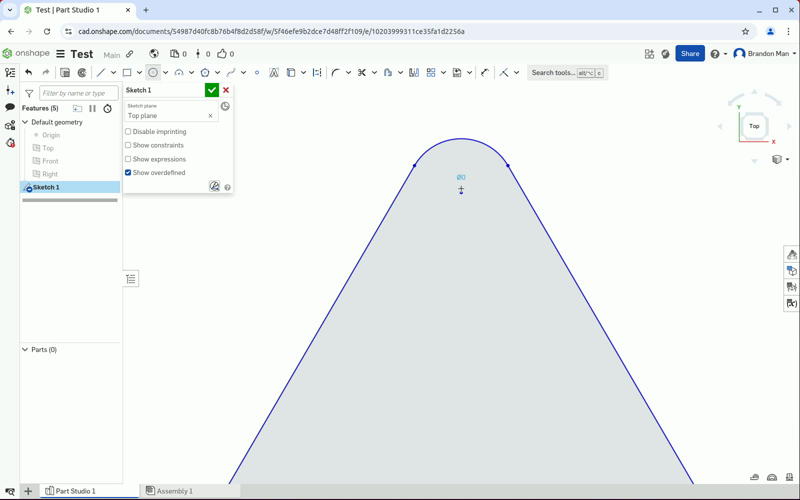
scroll(-6)
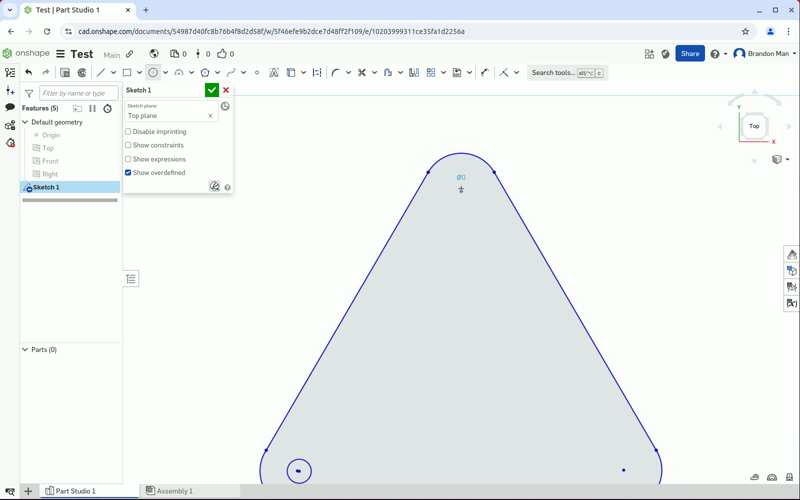
scroll(-6)
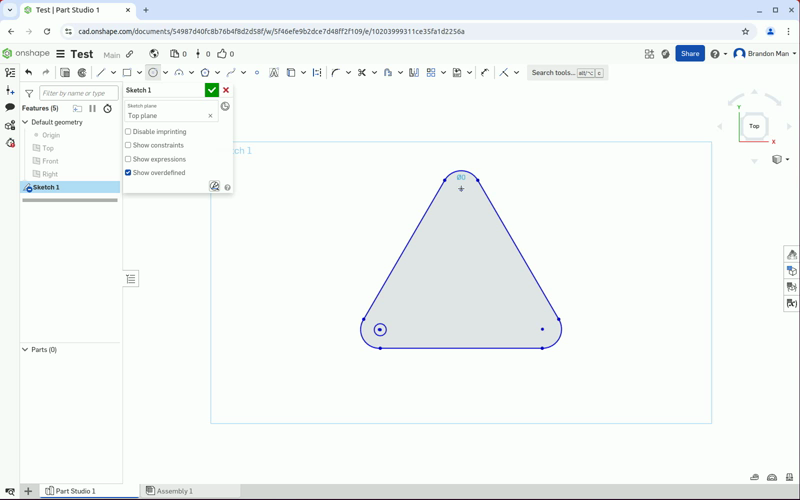
key_up(shift)
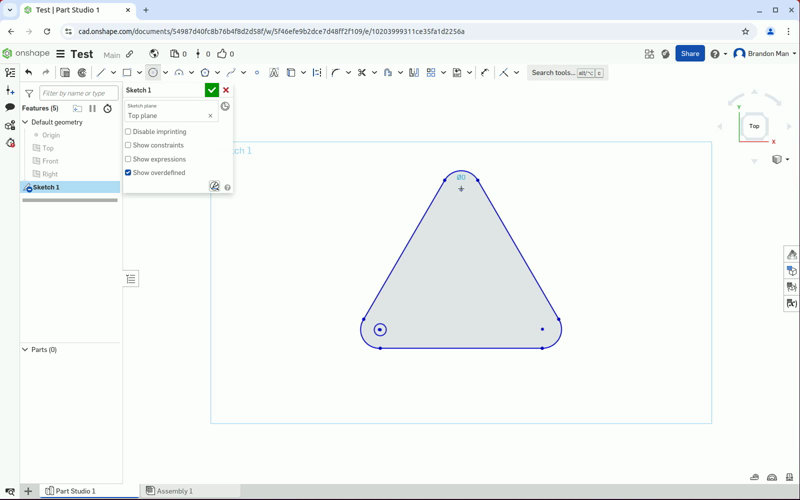
mouse_move(467, 188)
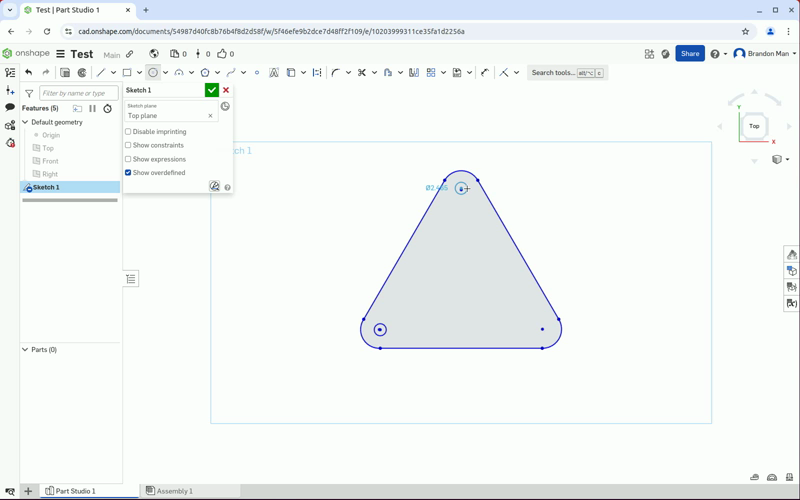
click(467, 188)
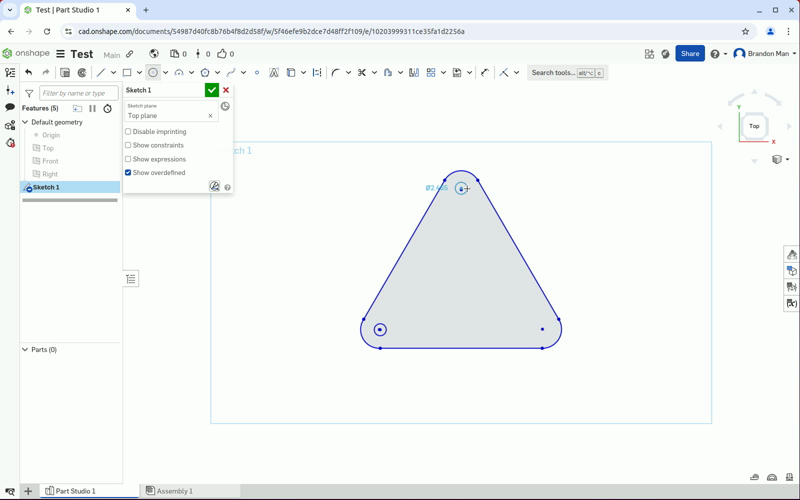
key(esc)
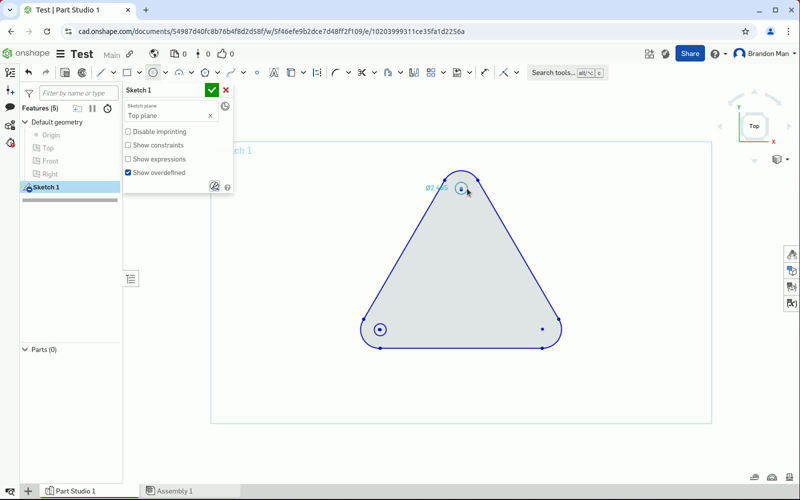
key(c)
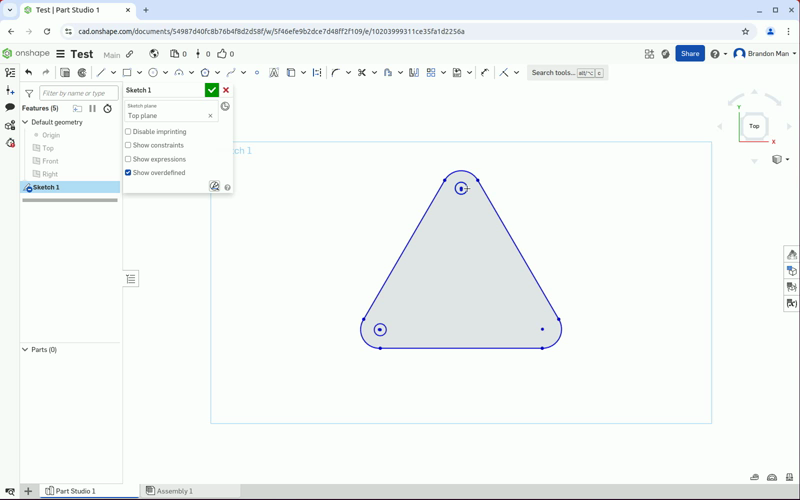
key_down(shift)
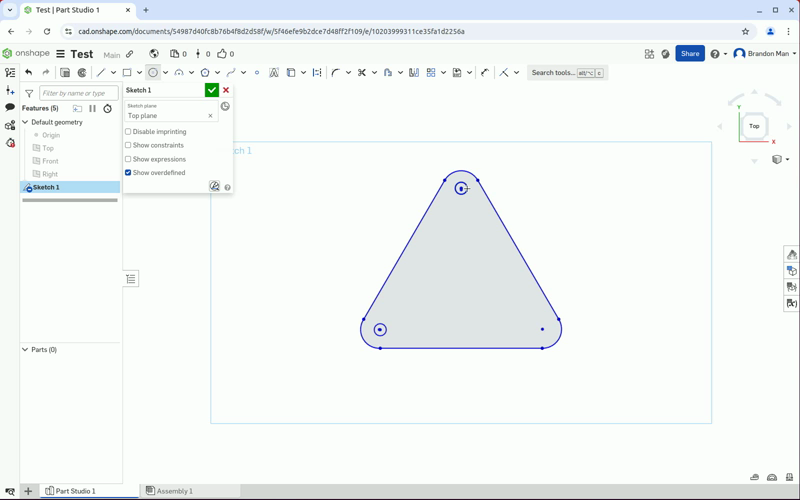
mouse_move(542, 329)
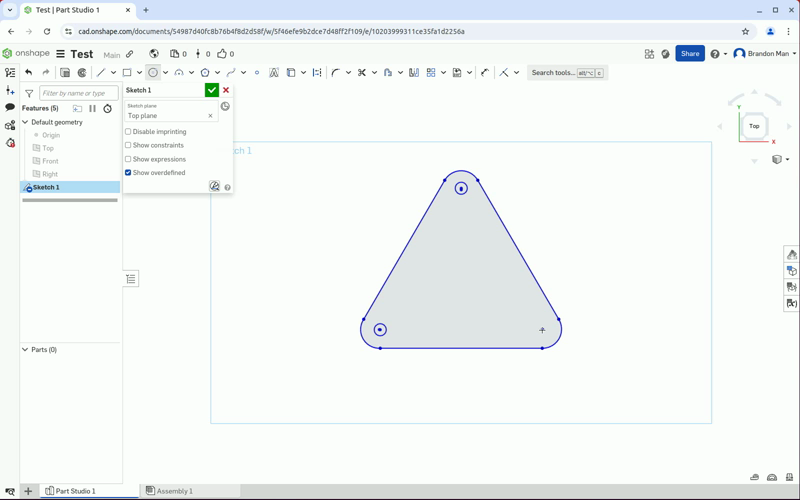
scroll(6)
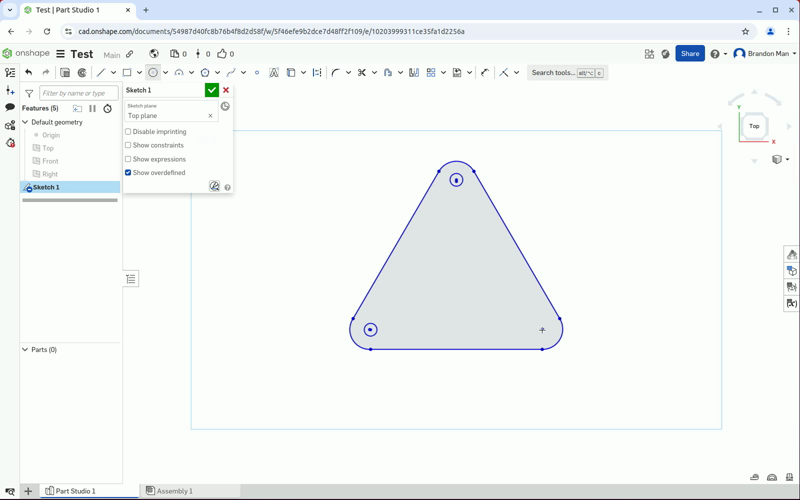
scroll(6)
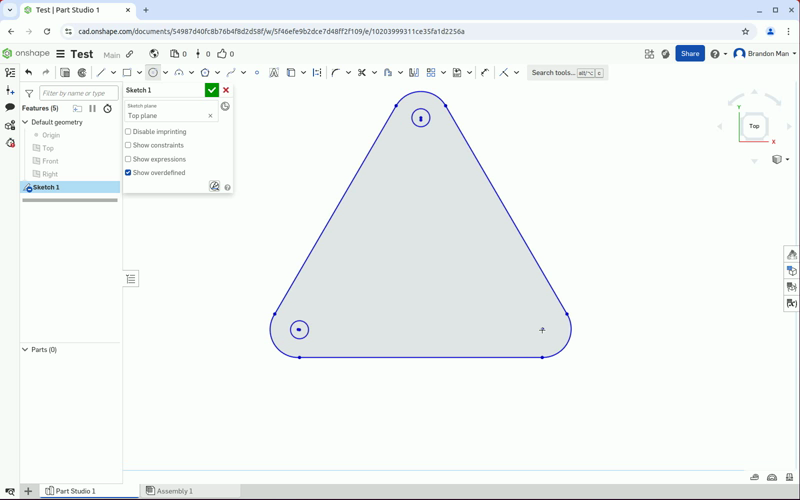
scroll(6)
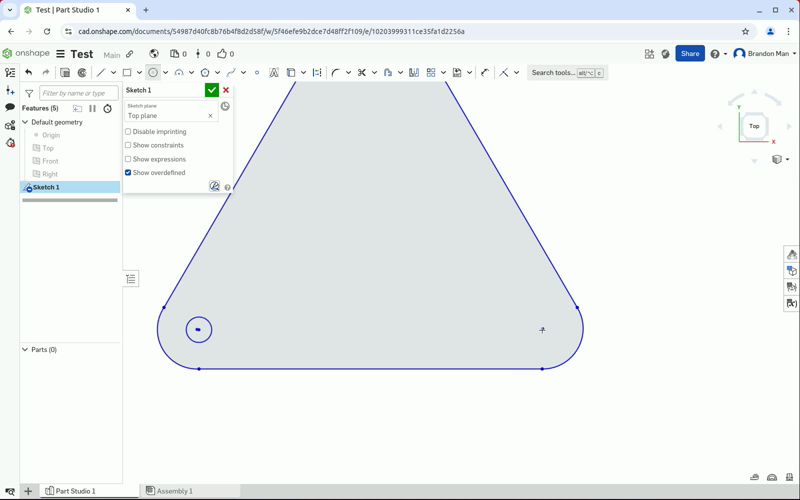
scroll(6)
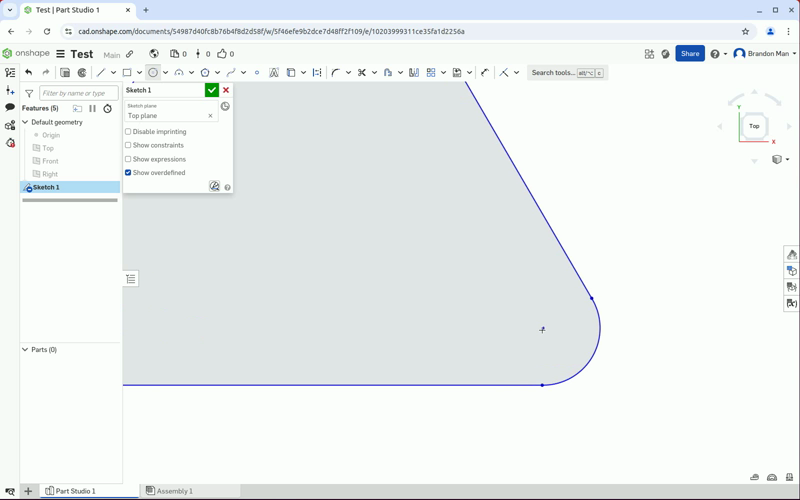
scroll(6)
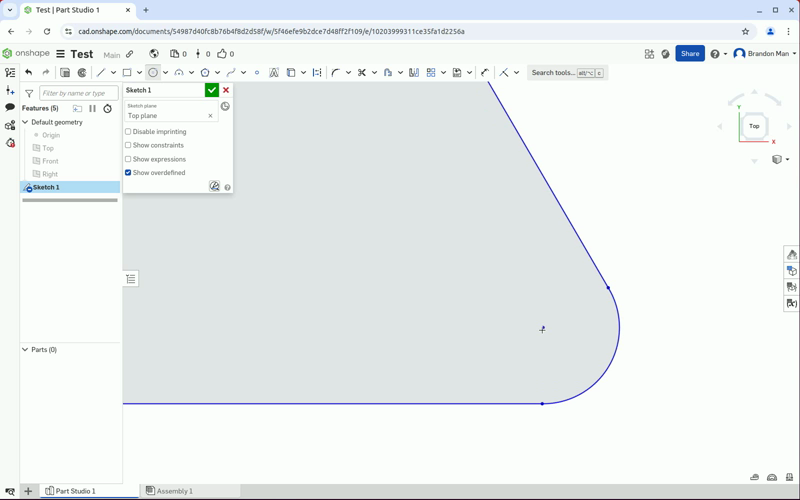
scroll(6)
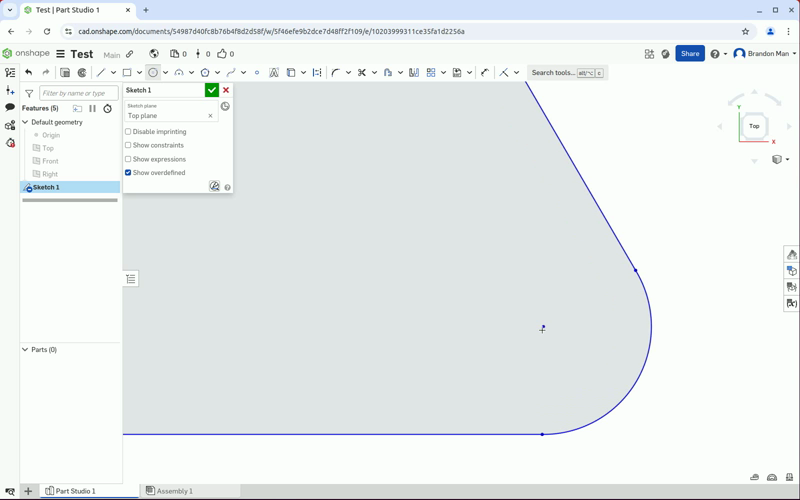
scroll(6)
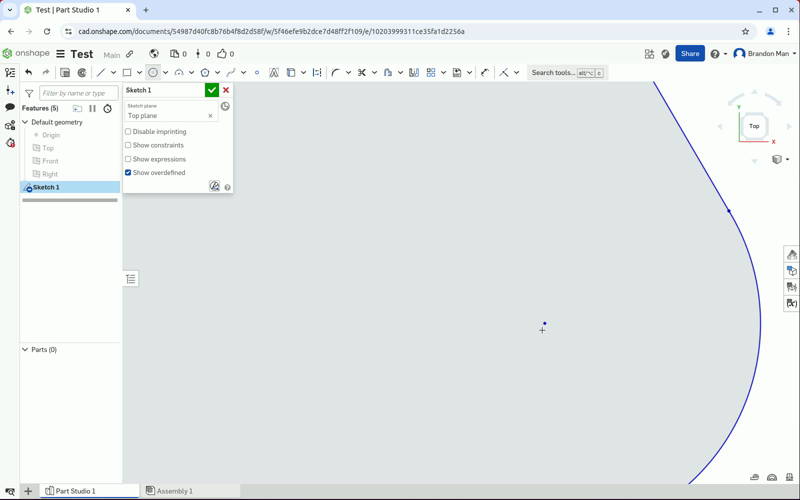
click(542, 329)
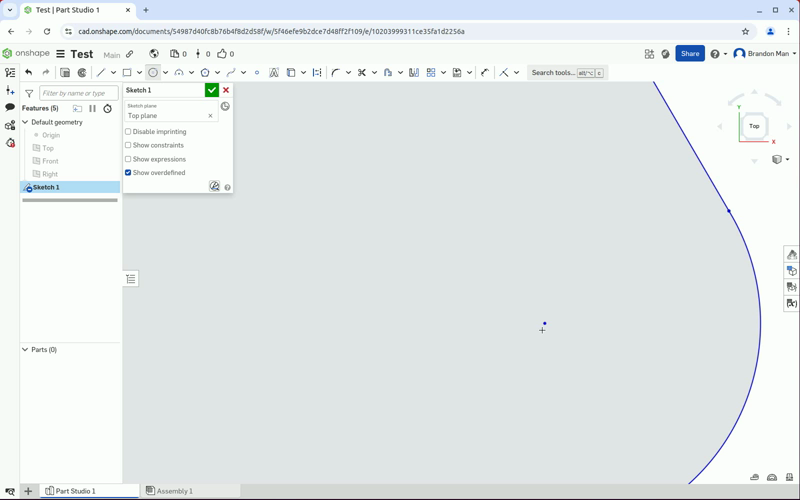
scroll(-6)
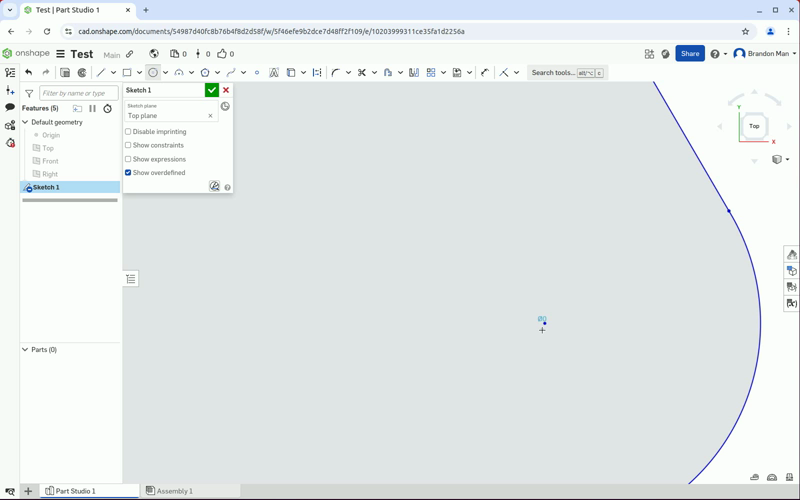
scroll(-6)
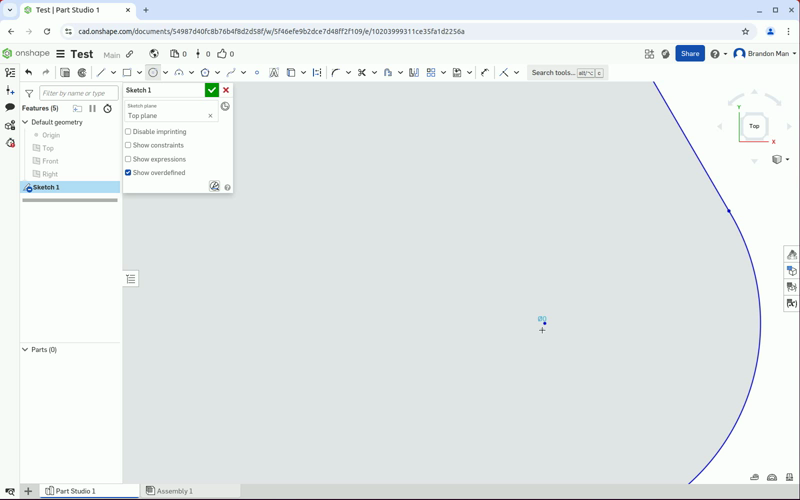
scroll(-6)
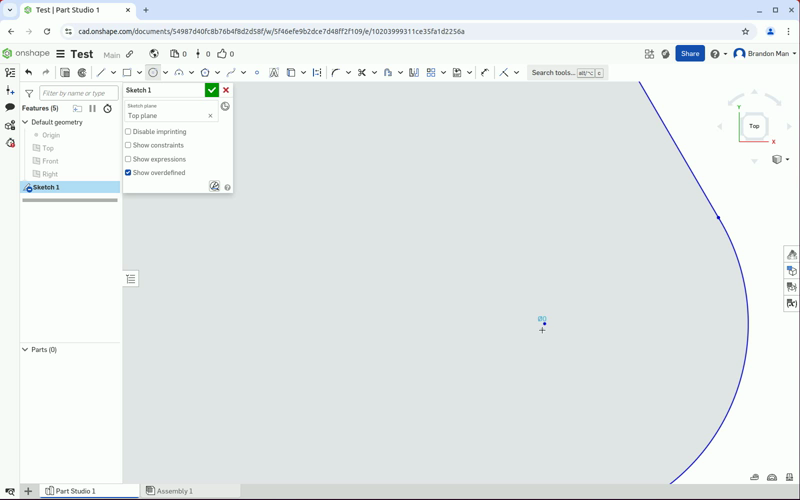
scroll(-6)
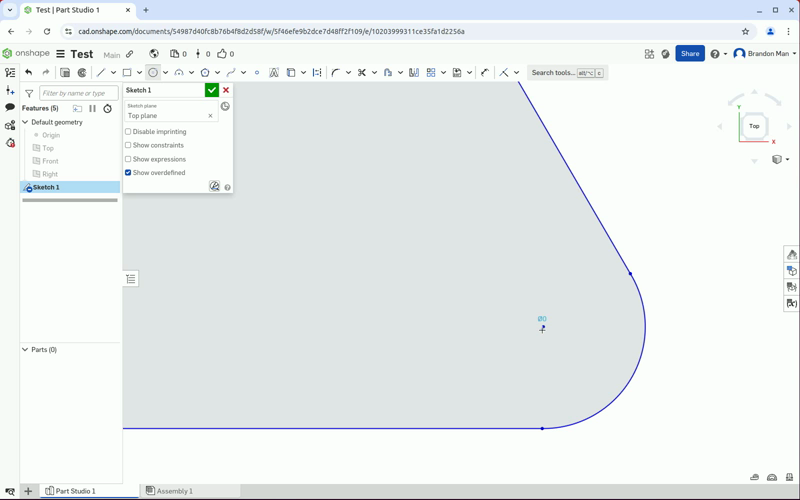
scroll(-6)
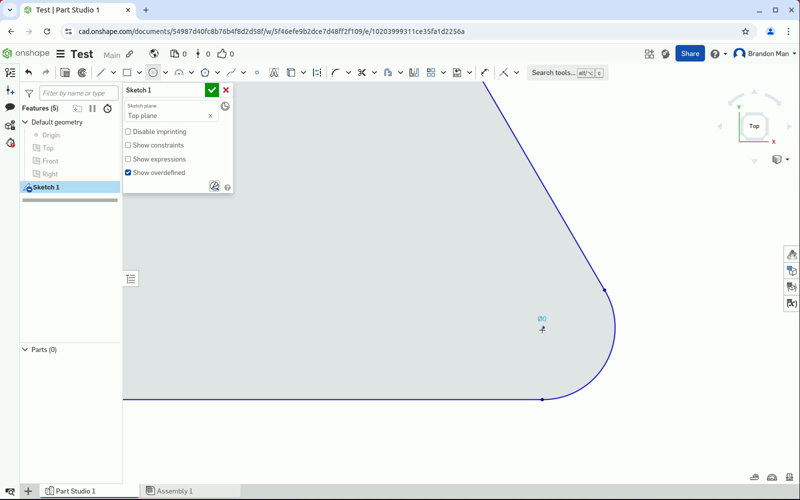
scroll(-6)
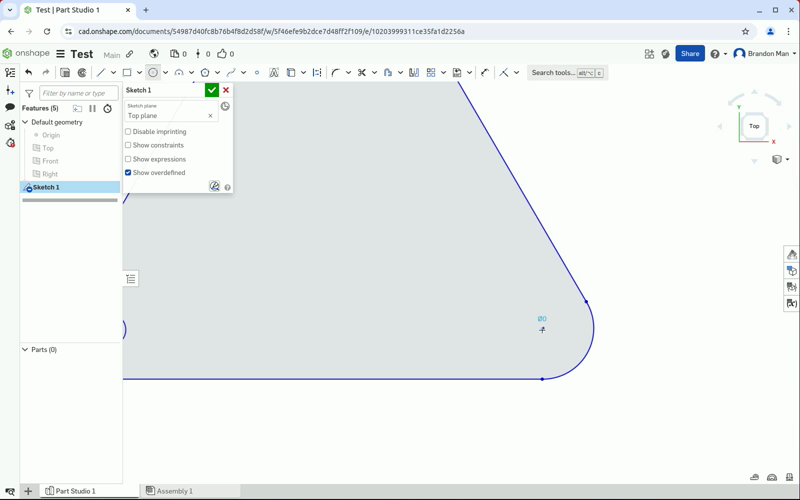
scroll(-6)
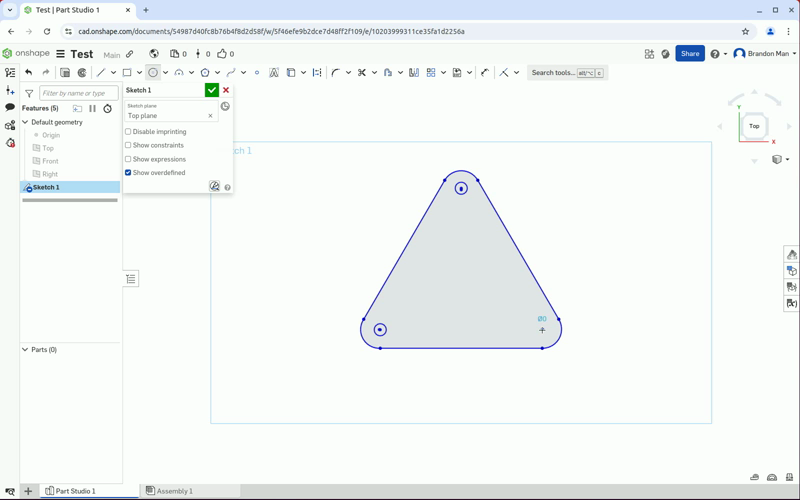
key_up(shift)
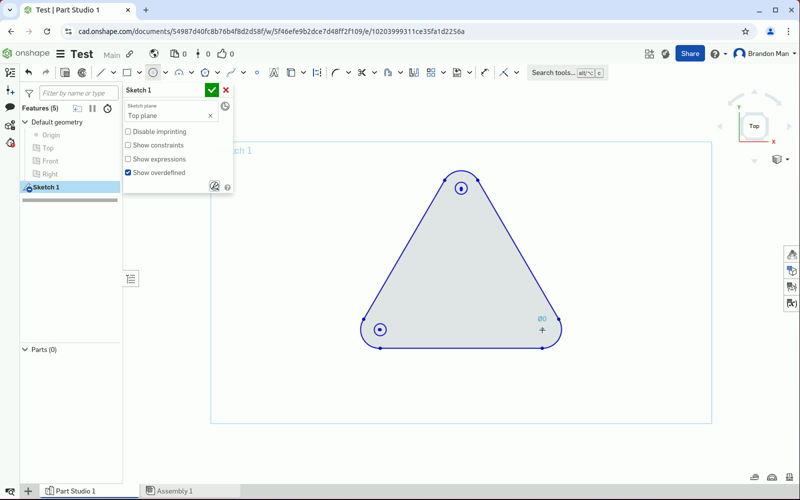
mouse_move(548, 329)
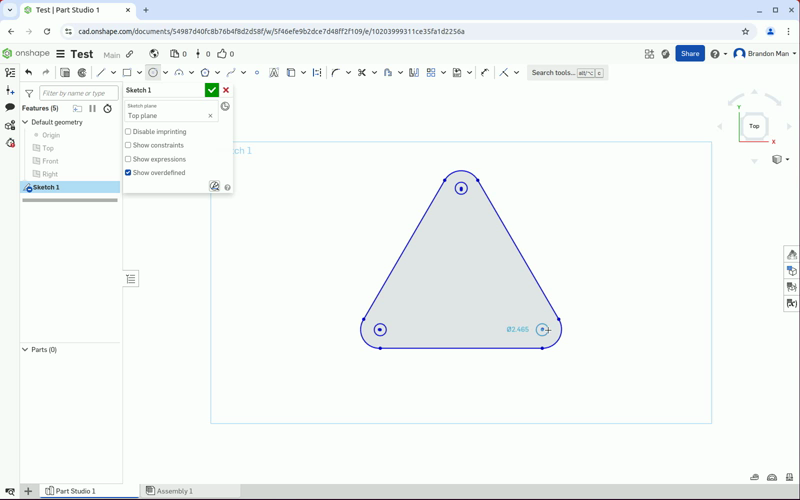
click(548, 329)
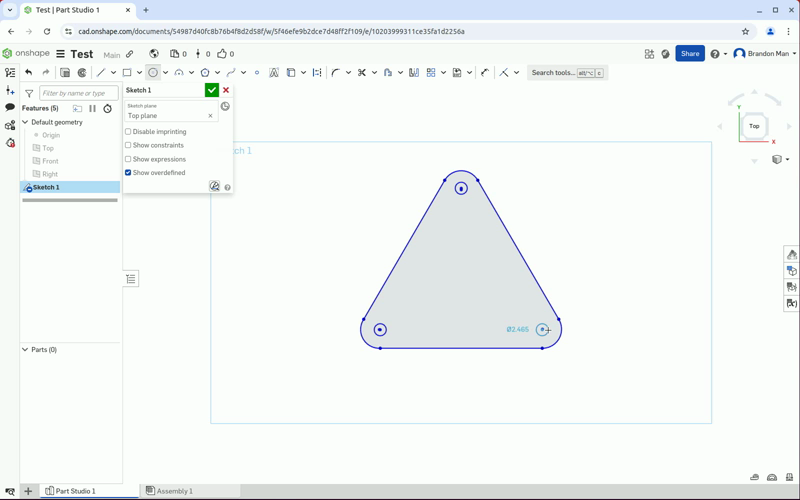
key(esc)
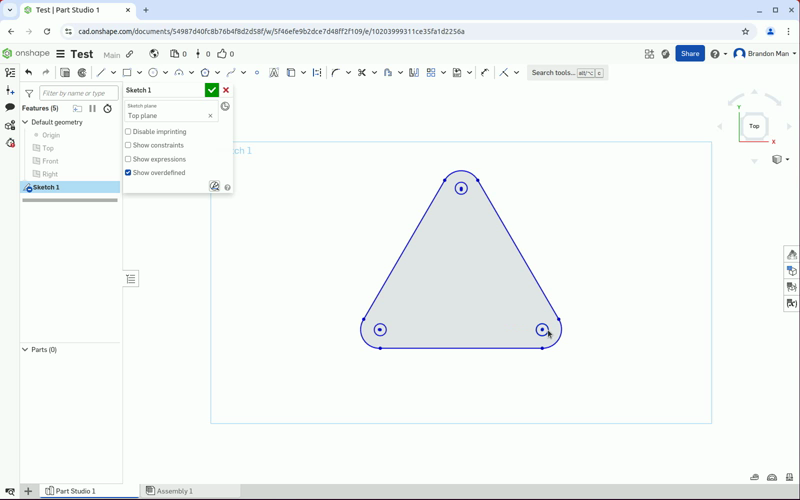
mouse_move(463, 233)
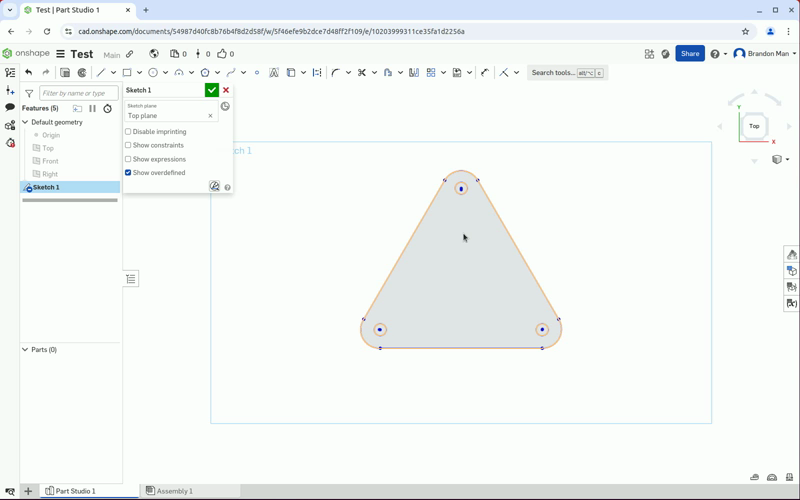
click(463, 233)
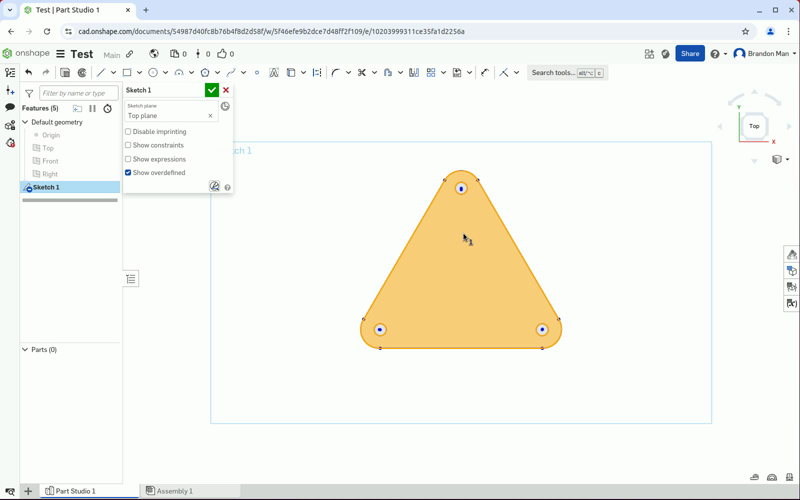
mouse_move(73, 352)
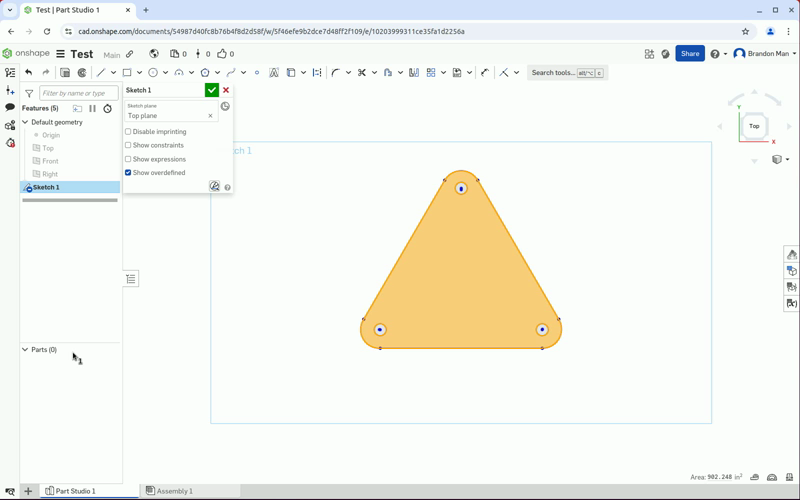
key(shift+y)
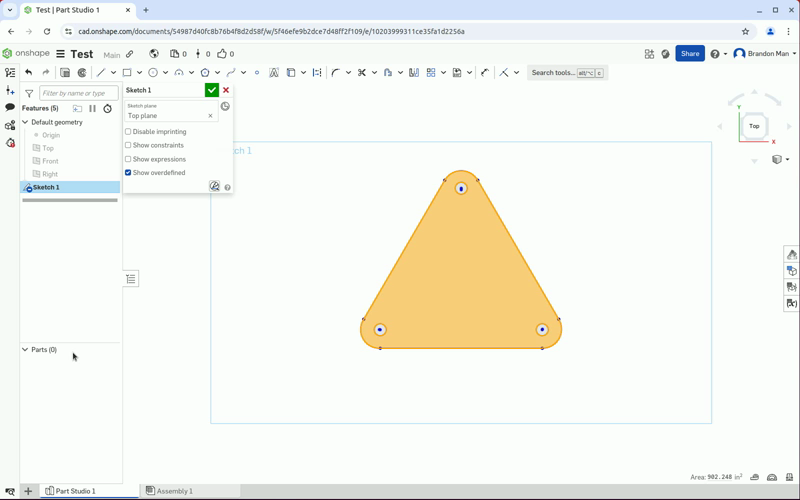
key(shift+e)
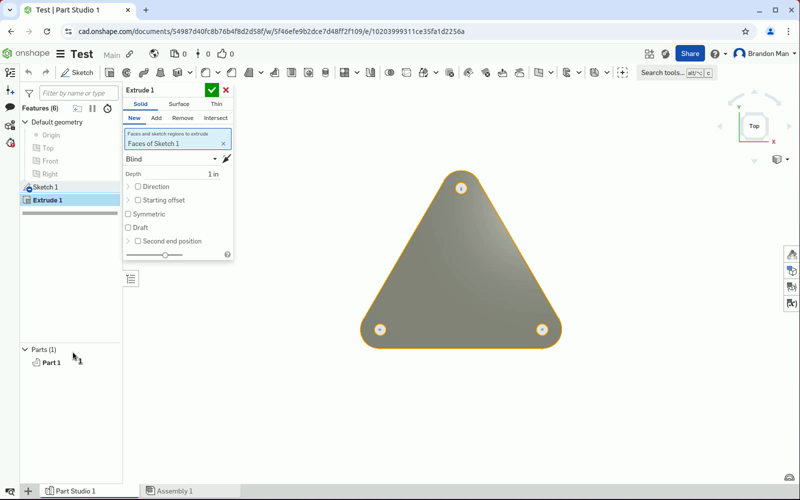
mouse_move(143, 106)
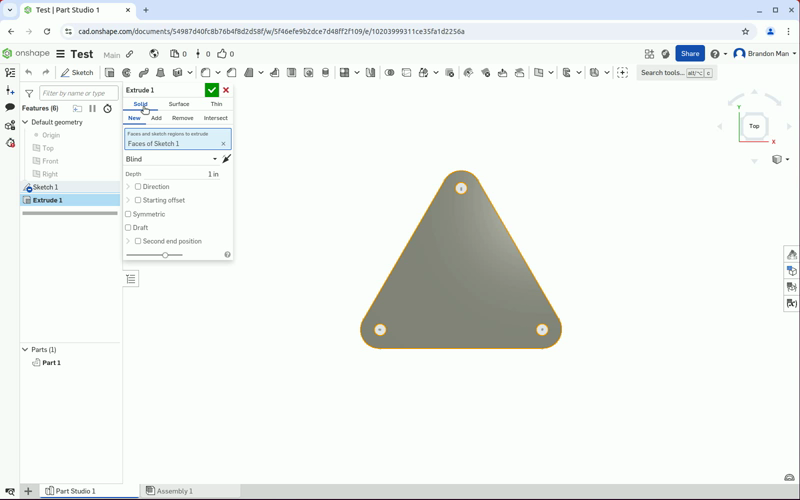
click(143, 106)
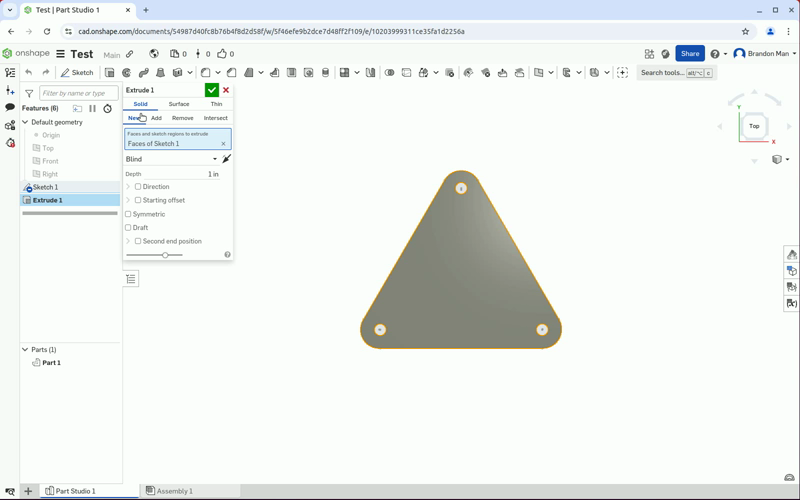
mouse_move(137, 120)
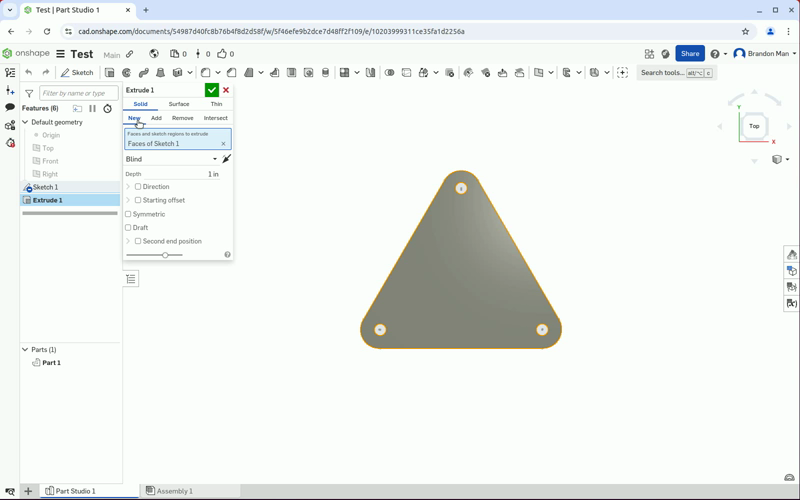
click(137, 120)
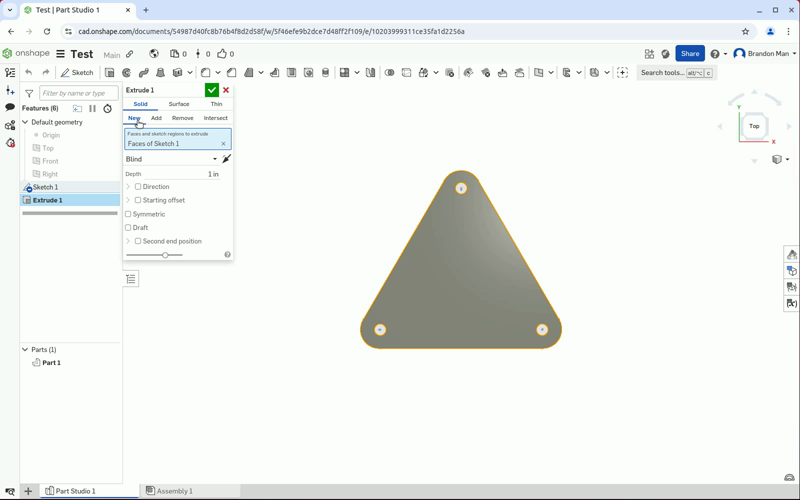
key(tab, 4)
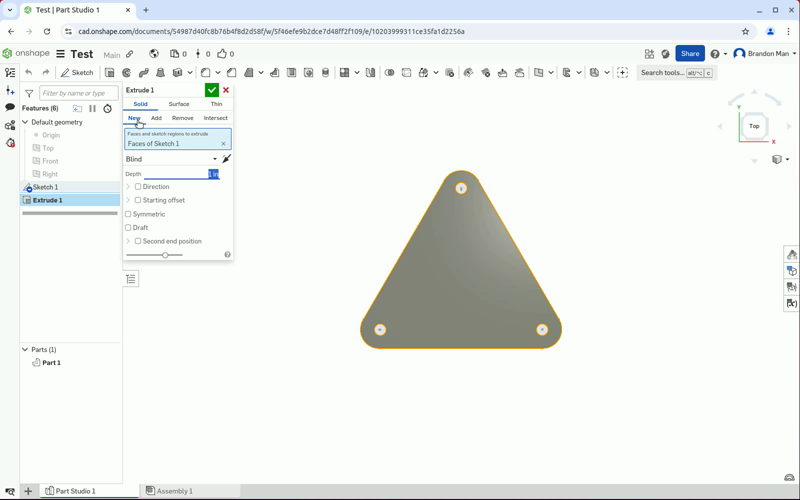
text(2.407)
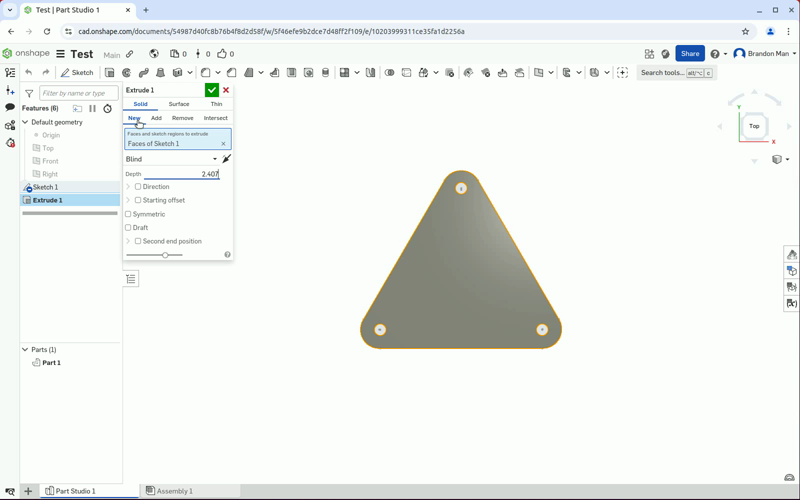
key(enter)
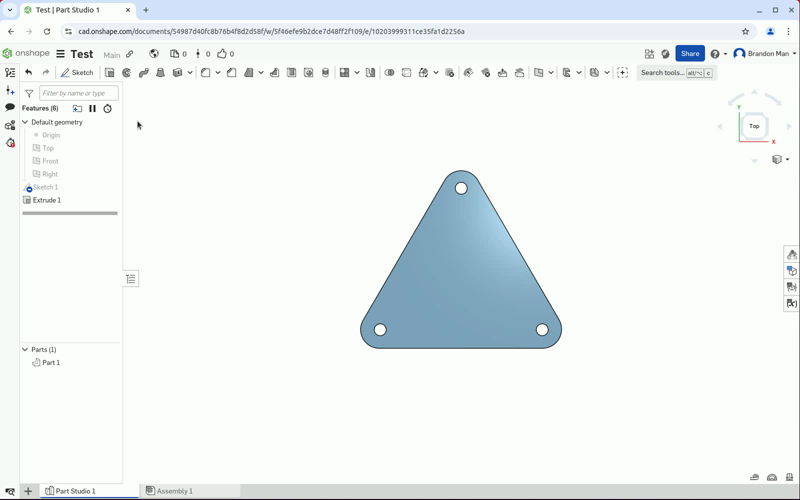
key(shift+h)
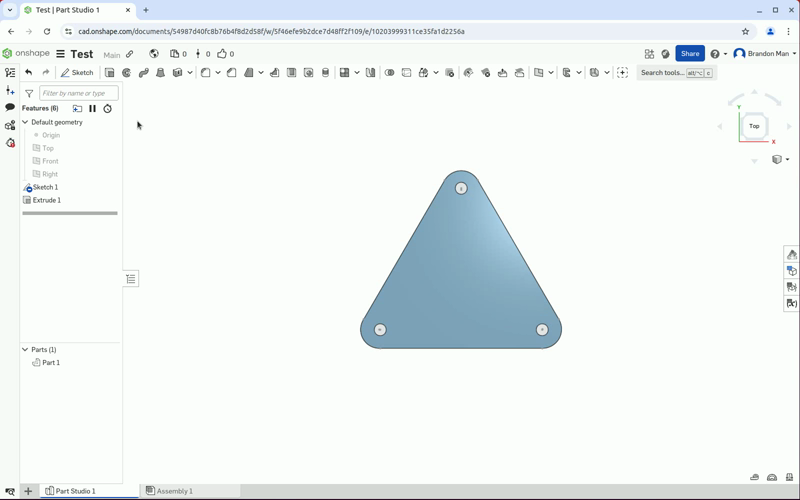
key(shift+h)
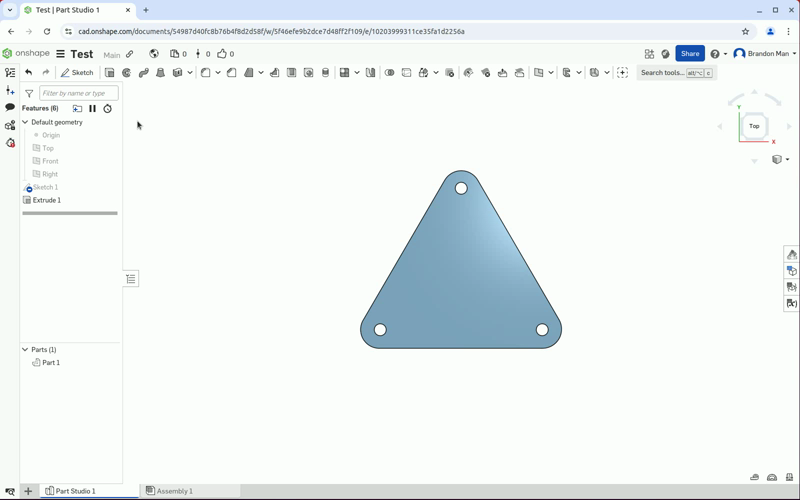
mouse_move(73, 189)
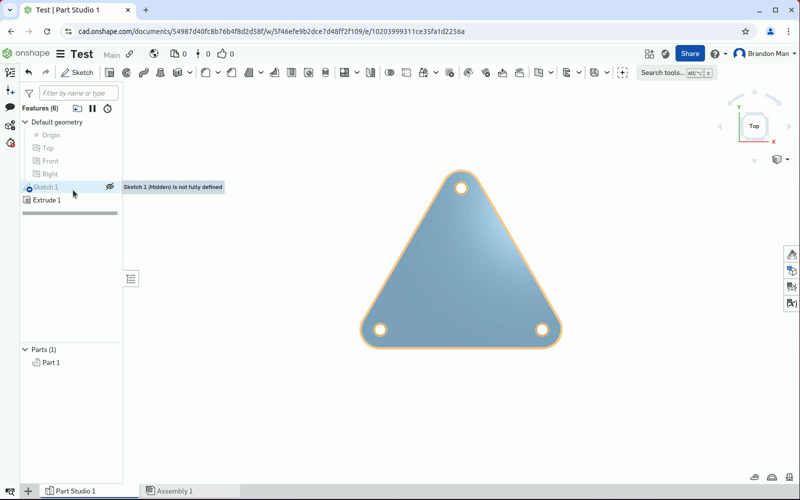
click(73, 189)
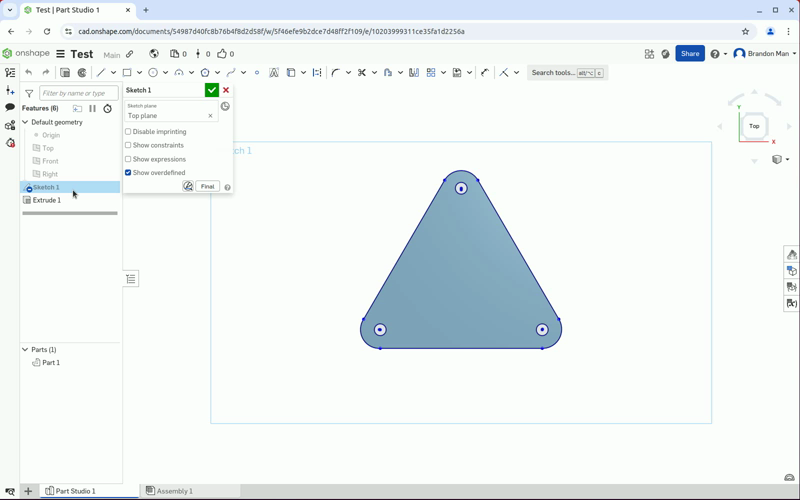
mouse_move(229, 92)
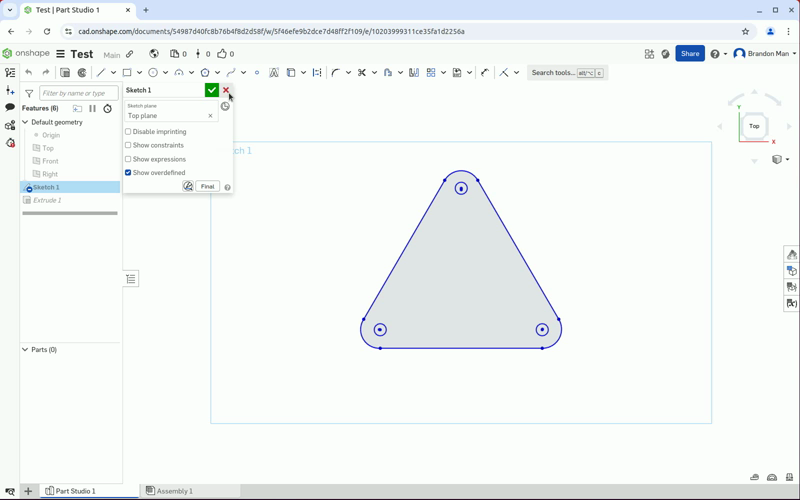
click(229, 92)
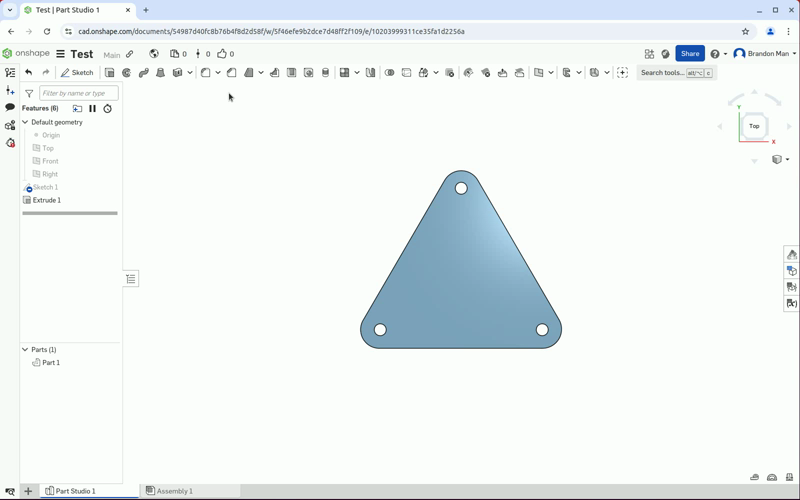
mouse_move(541, 75)
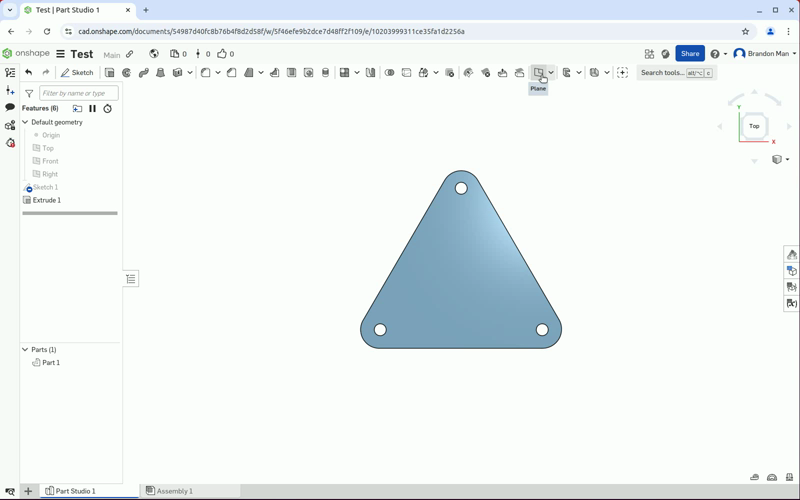
click(541, 75)
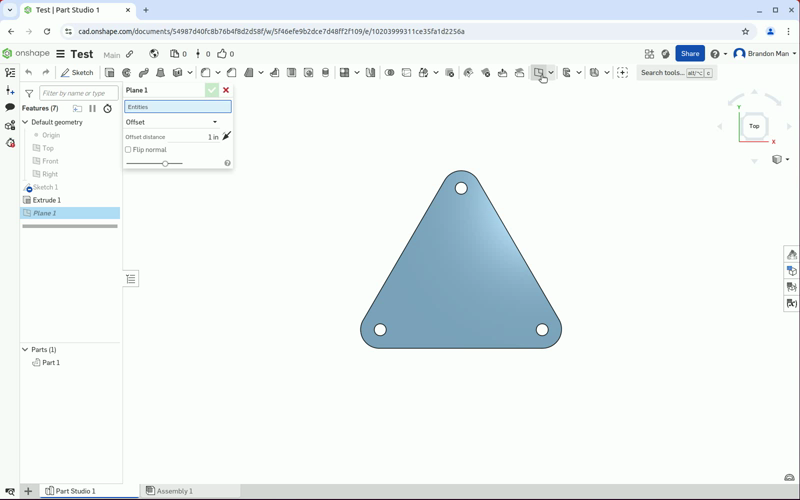
mouse_move(73, 150)
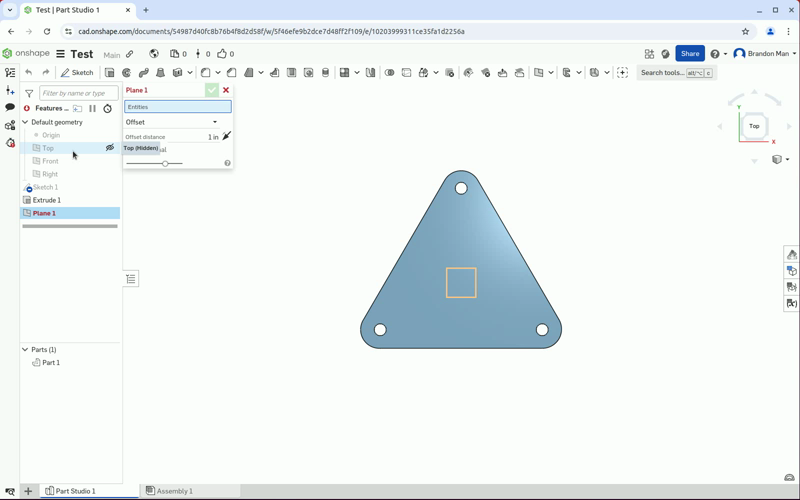
click(73, 150)
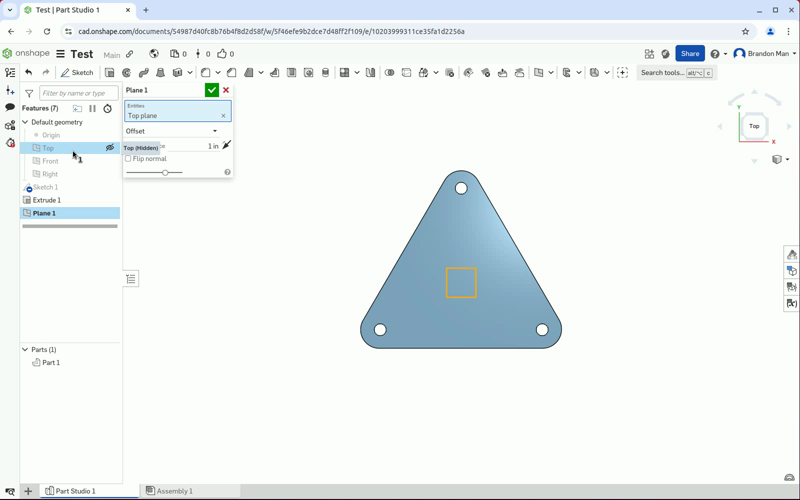
key(tab, 2)
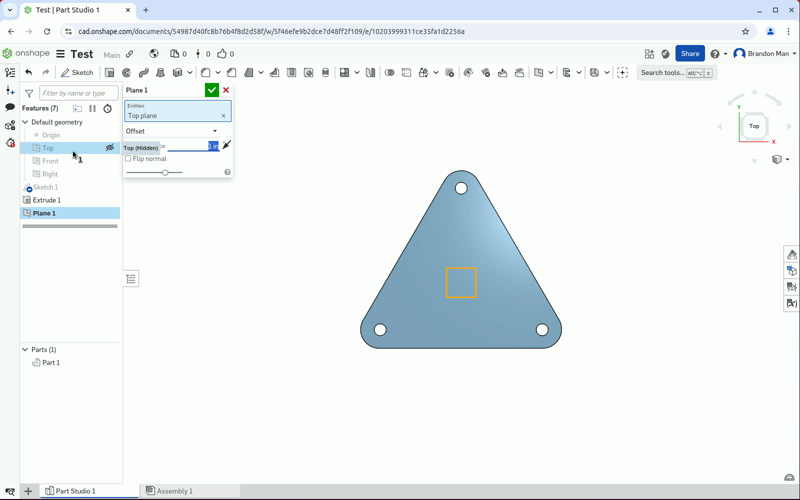
text(2.403)
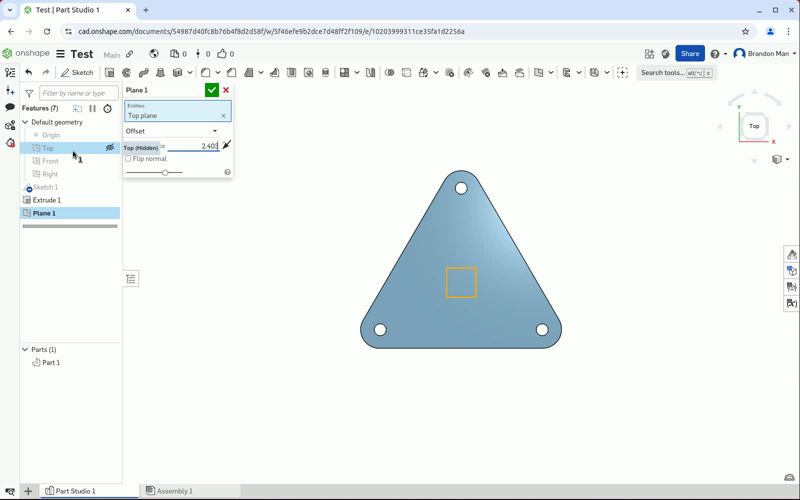
key(enter, 2)
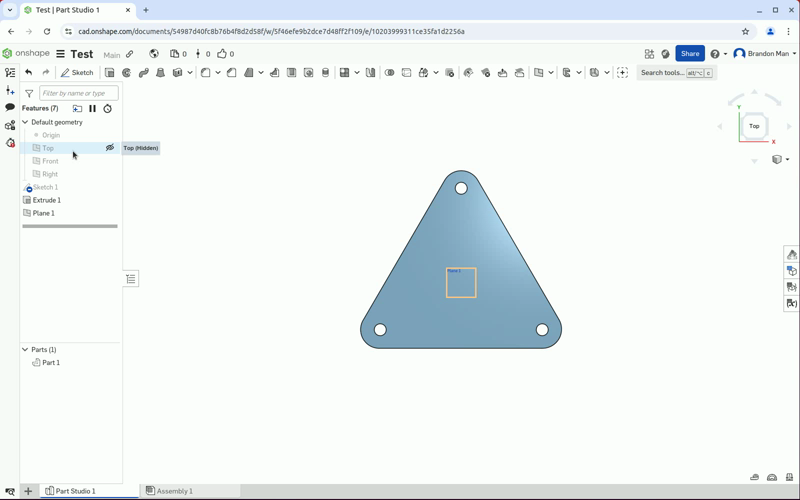
key(shift+s)
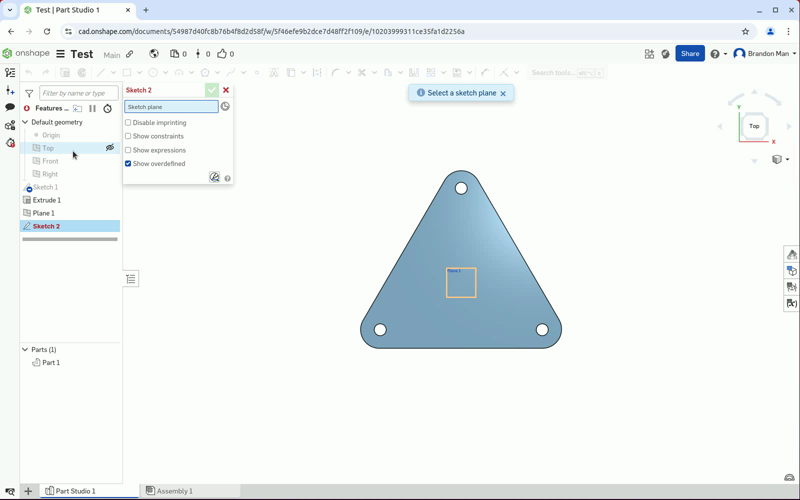
mouse_move(73, 215)
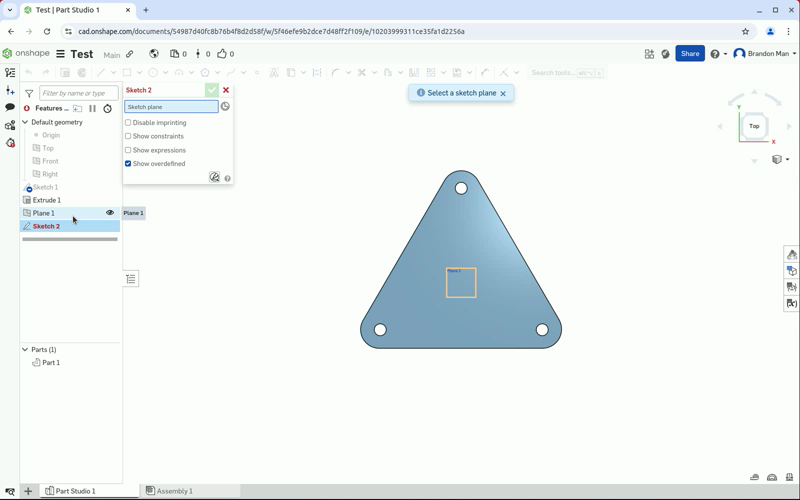
click(73, 215)
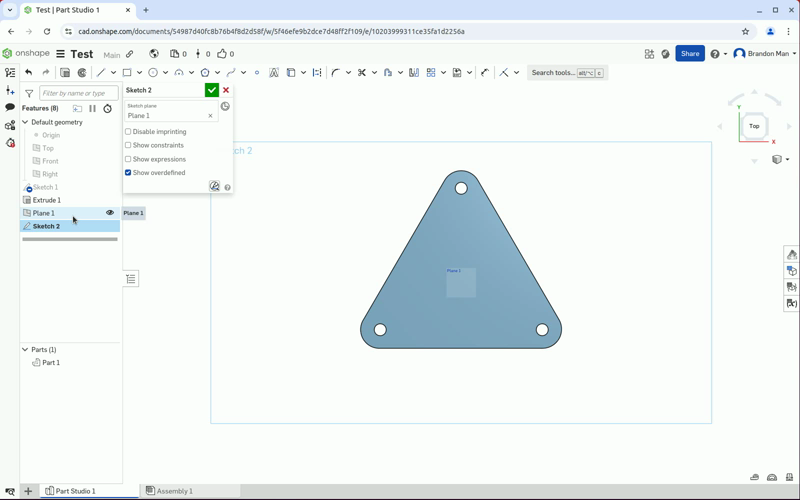
mouse_move(73, 352)
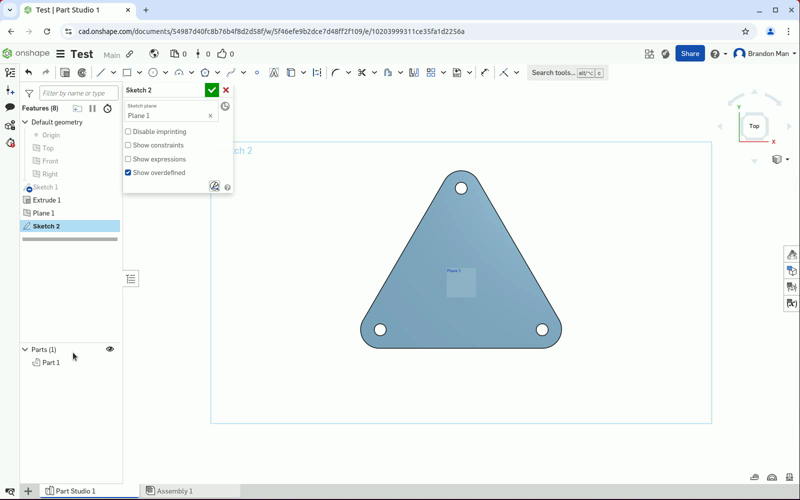
key(y)
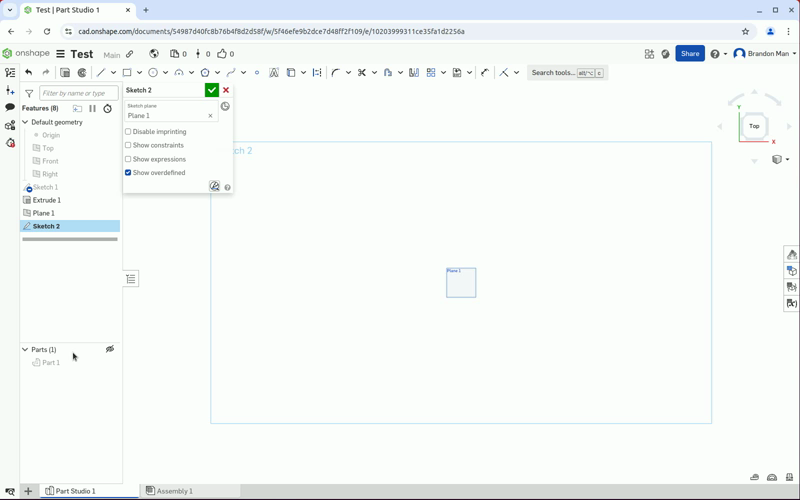
key(c)
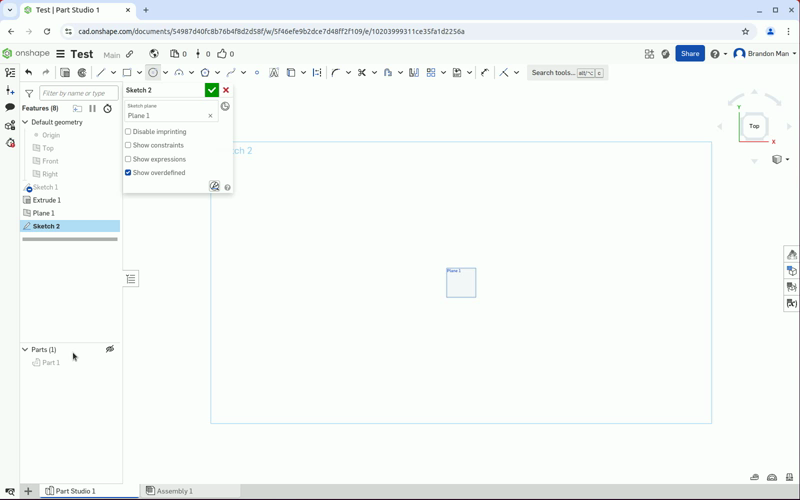
key_down(shift)
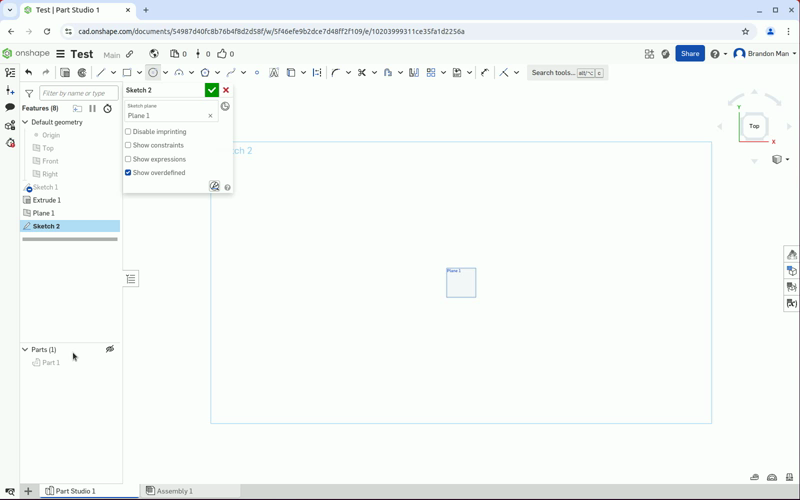
mouse_move(461, 282)
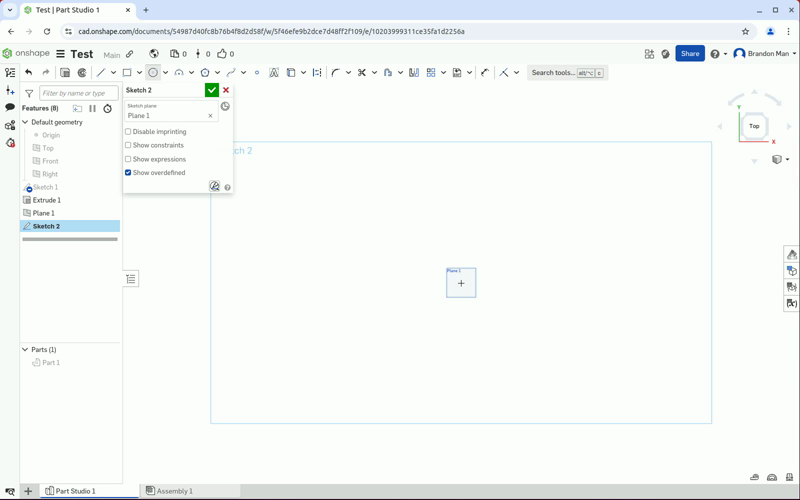
click(461, 282)
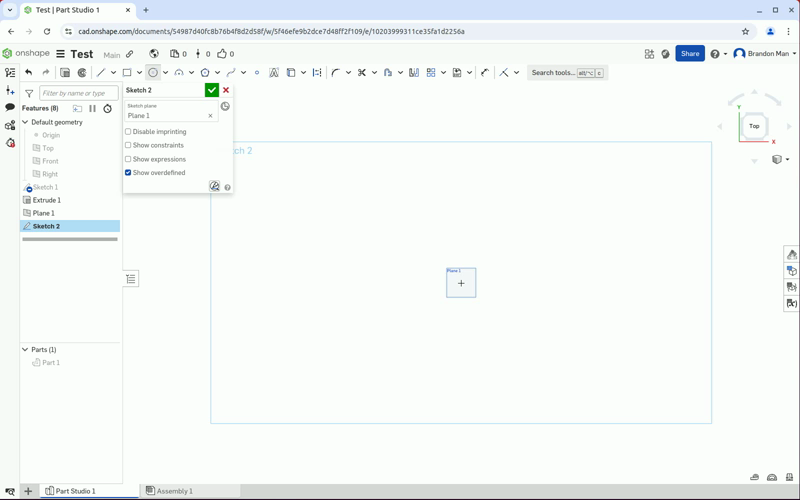
key_up(shift)
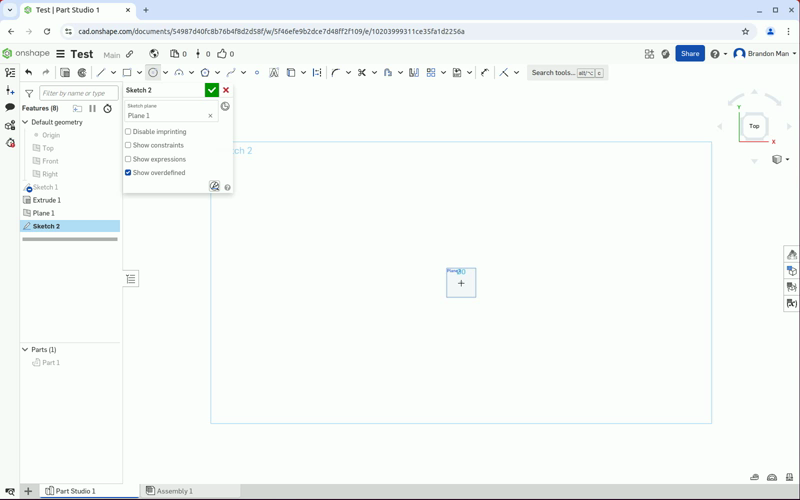
mouse_move(510, 282)
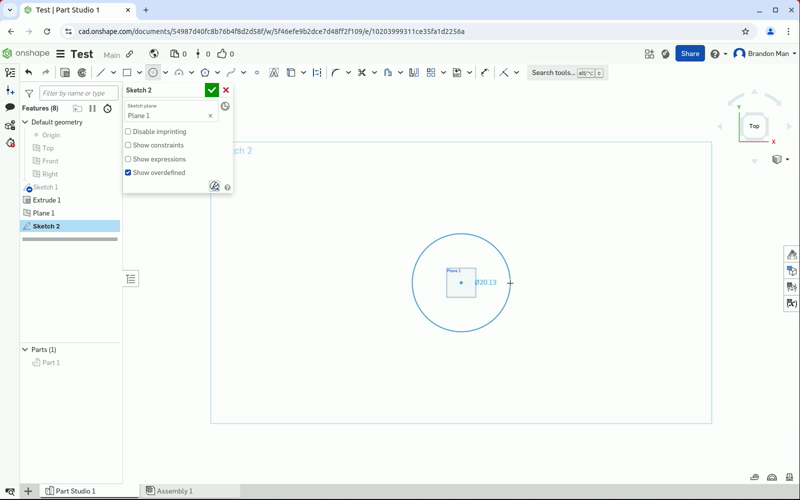
click(510, 282)
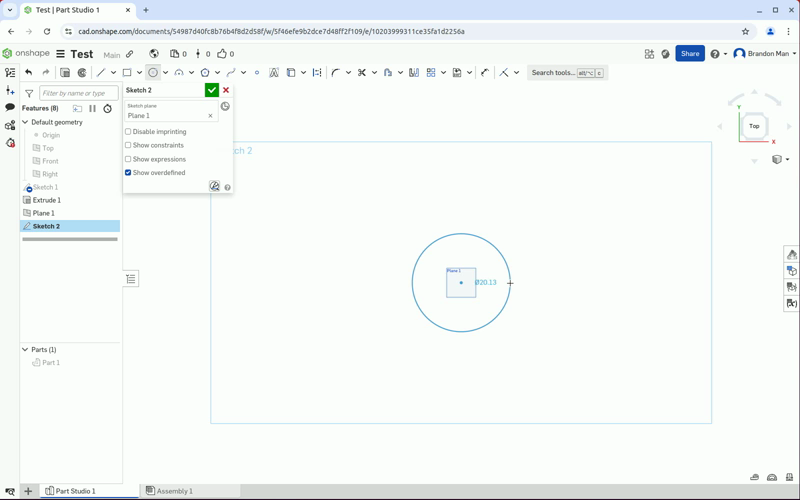
key(esc)
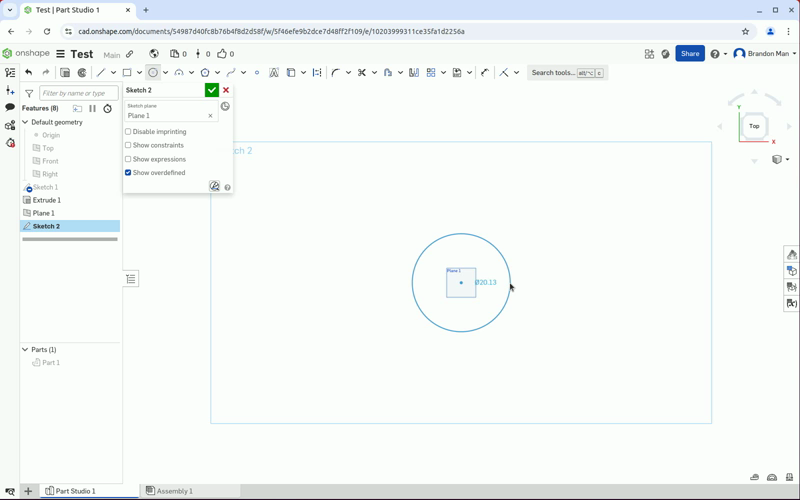
mouse_move(454, 310)
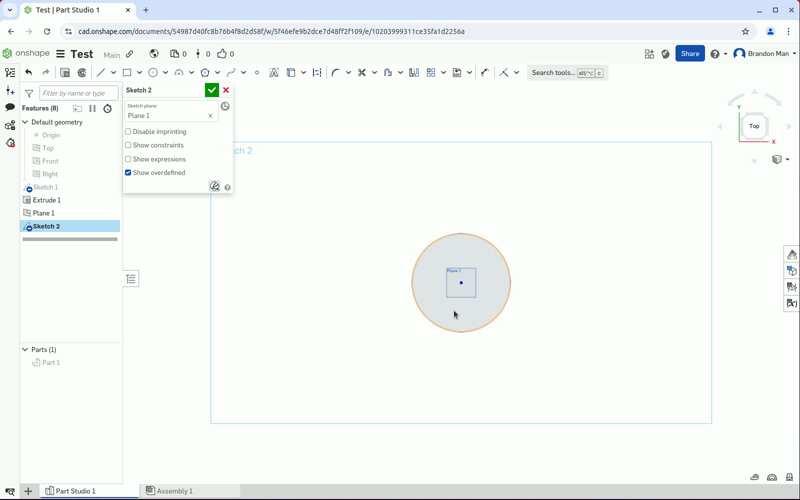
click(454, 310)
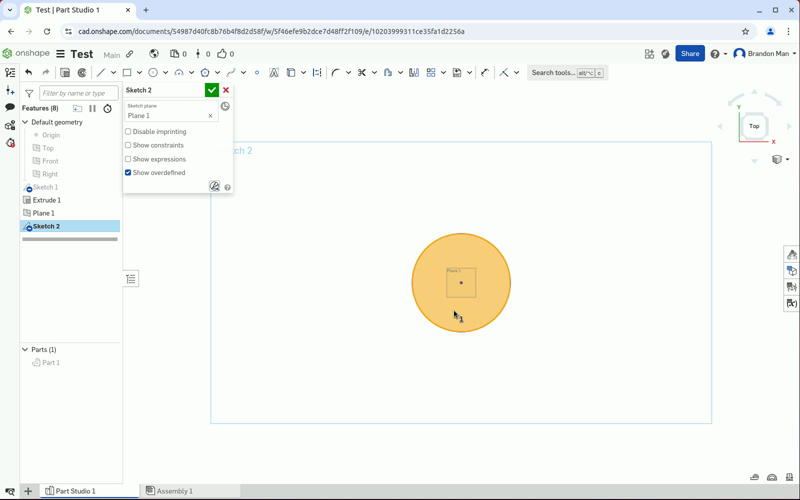
mouse_move(73, 352)
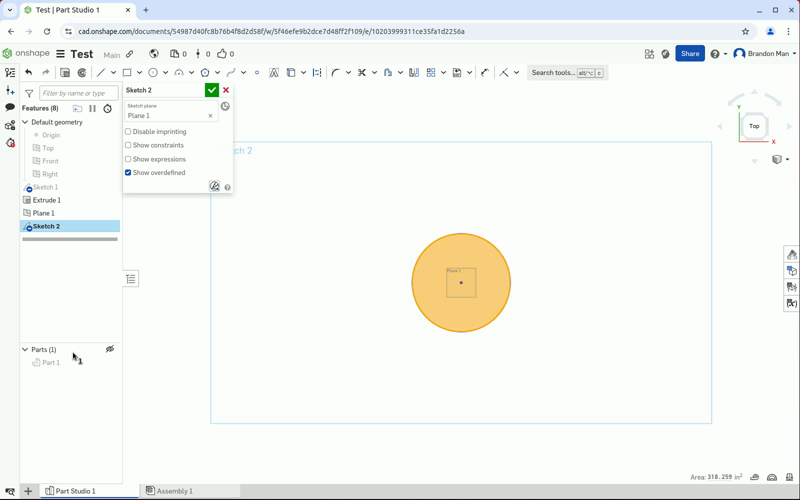
key(shift+y)
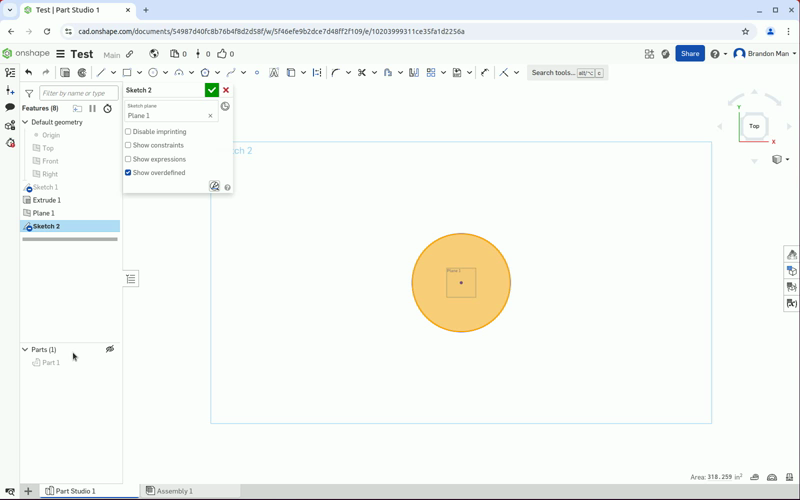
key(shift+e)
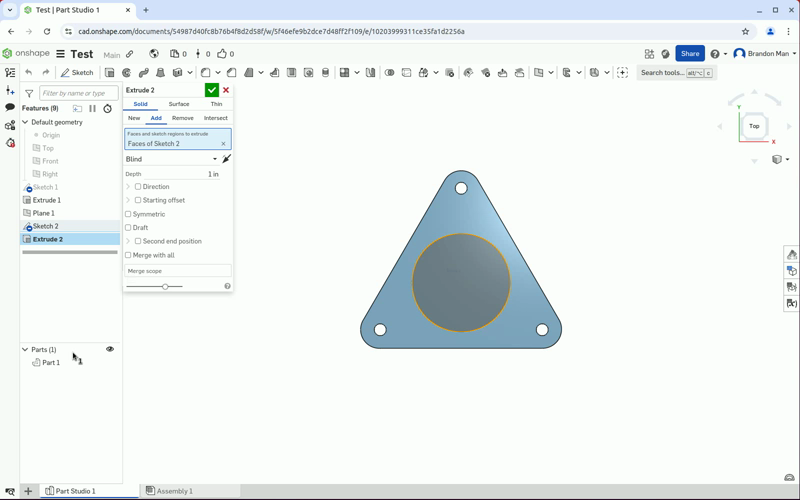
mouse_move(143, 106)
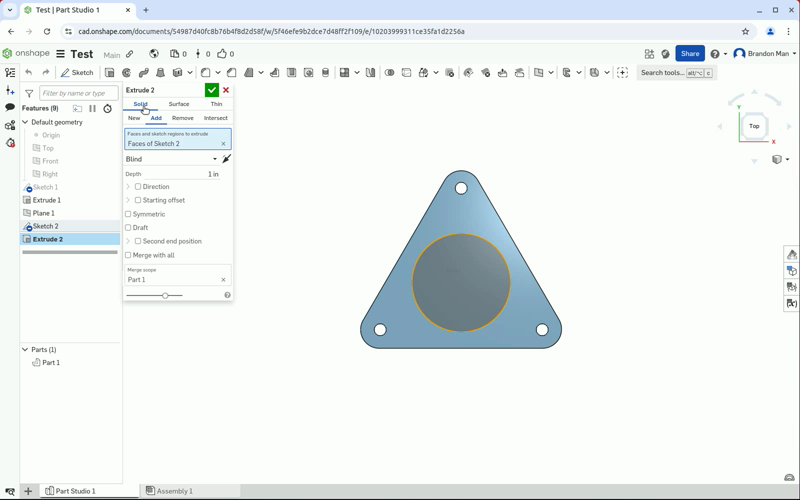
click(143, 106)
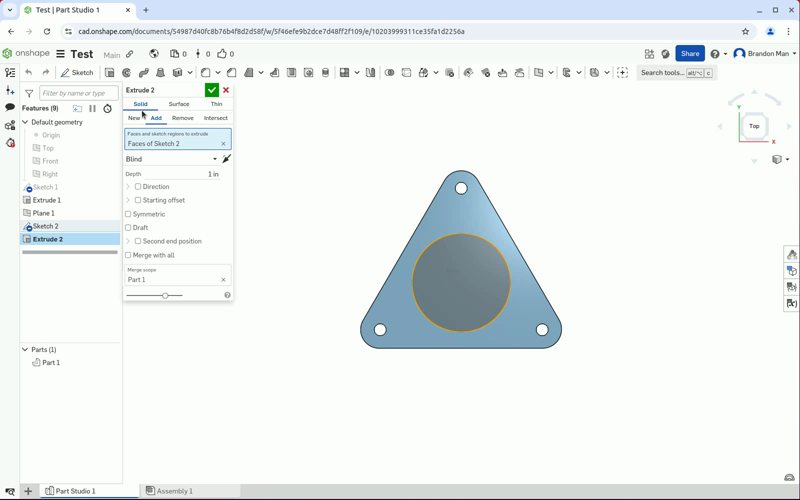
mouse_move(137, 120)
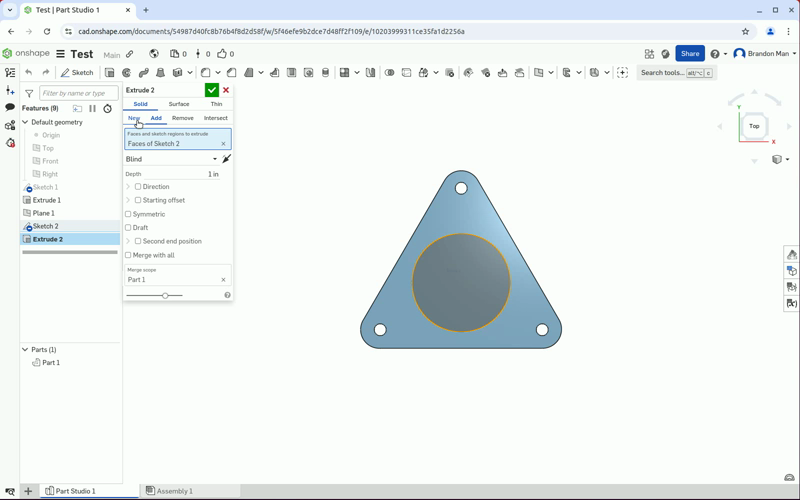
click(137, 120)
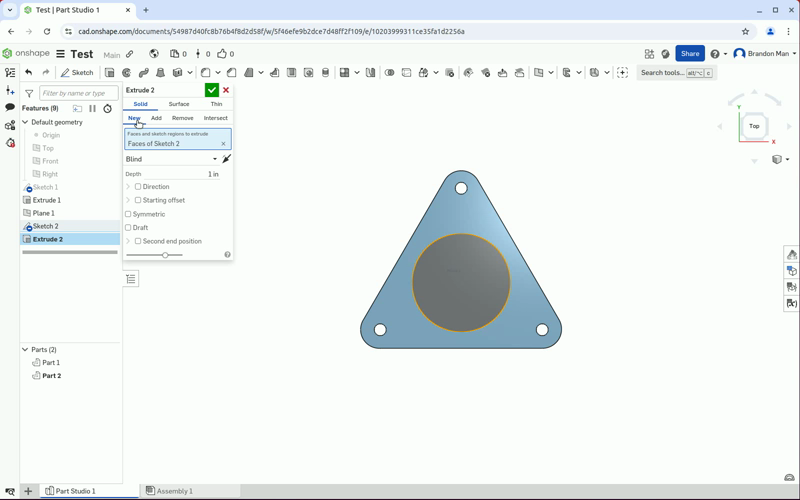
key(tab, 4)
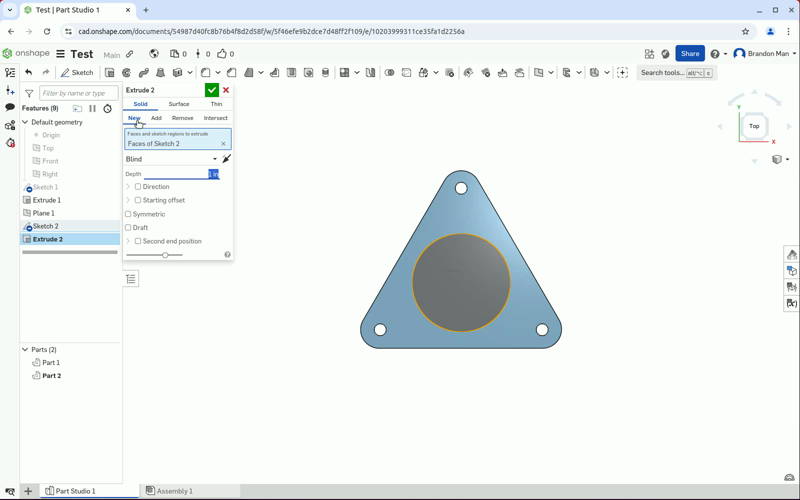
text(1.685)
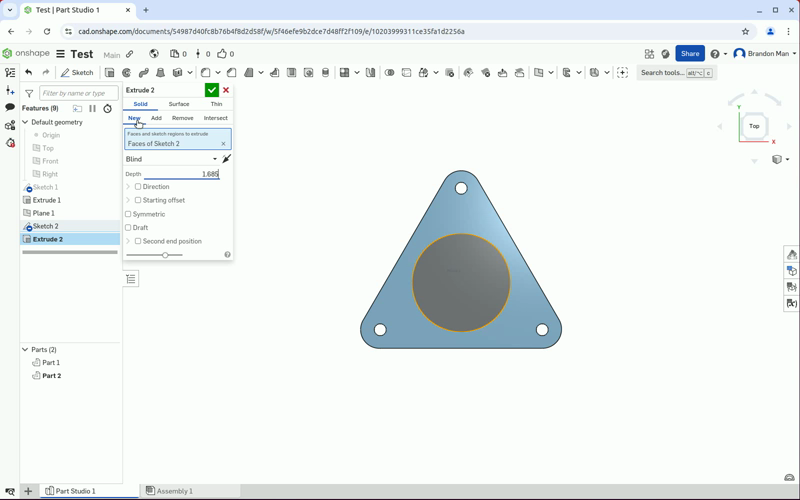
key(enter)
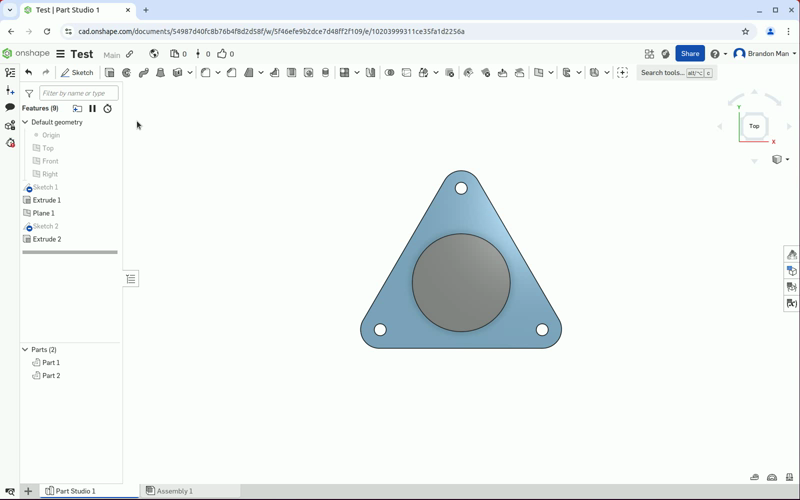
key(shift+h)
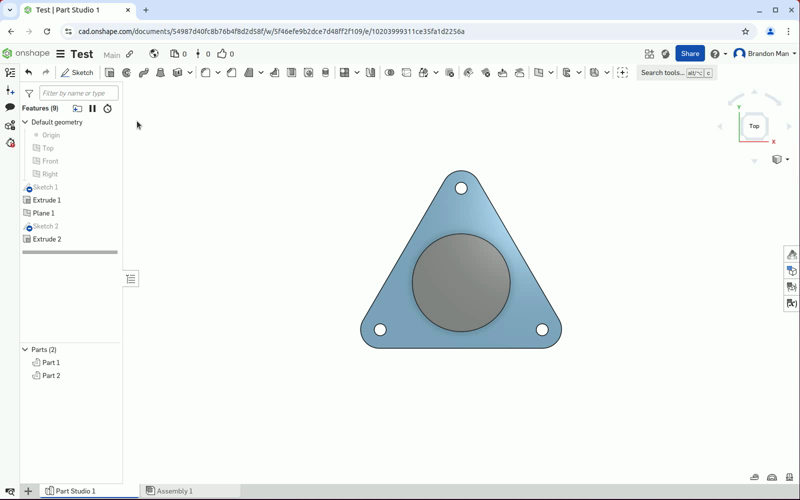
key(shift+h)
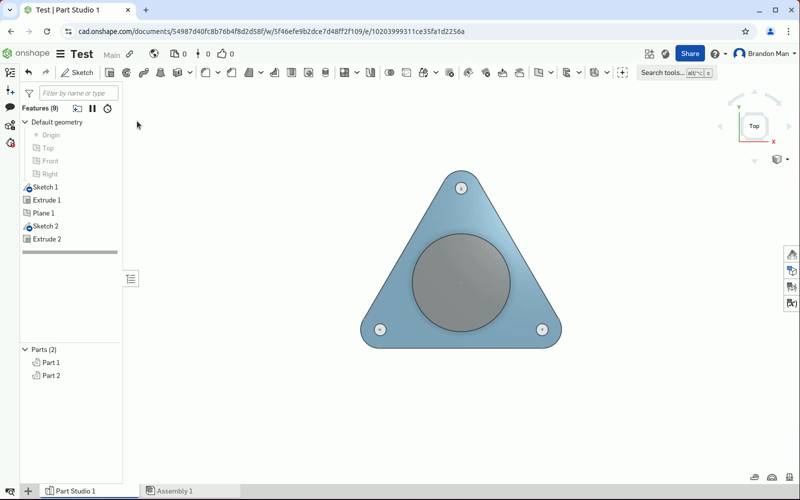
key(shift+7)
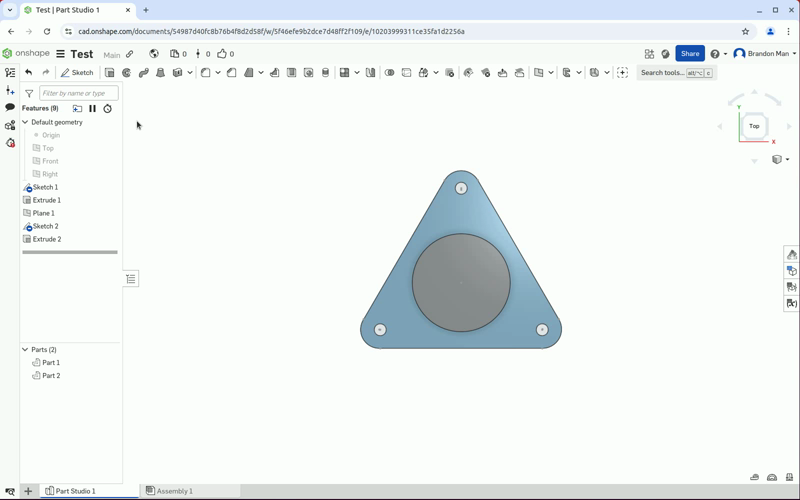
key(up, 3)
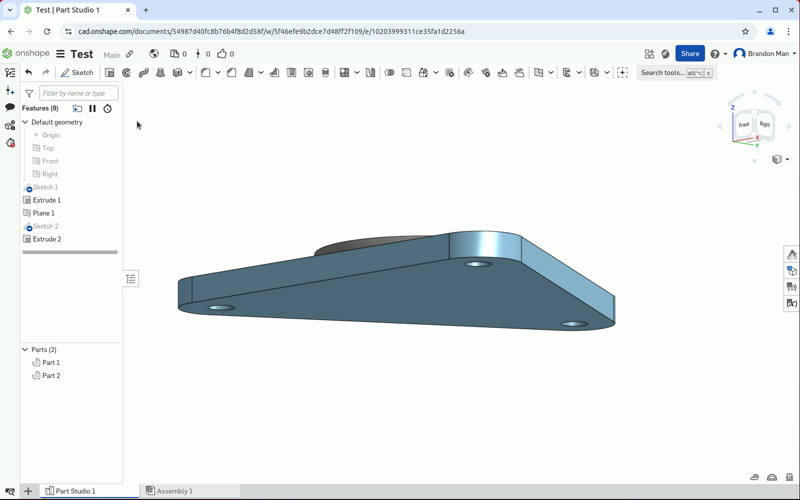
key(left, 3)
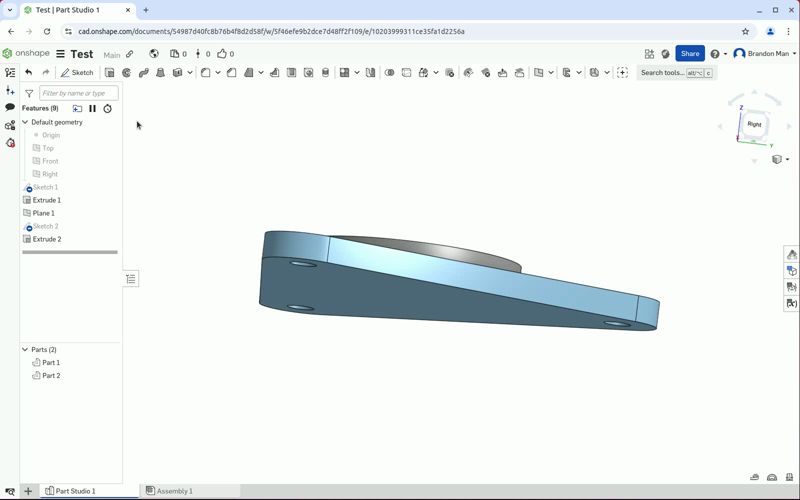
key(right, 3)
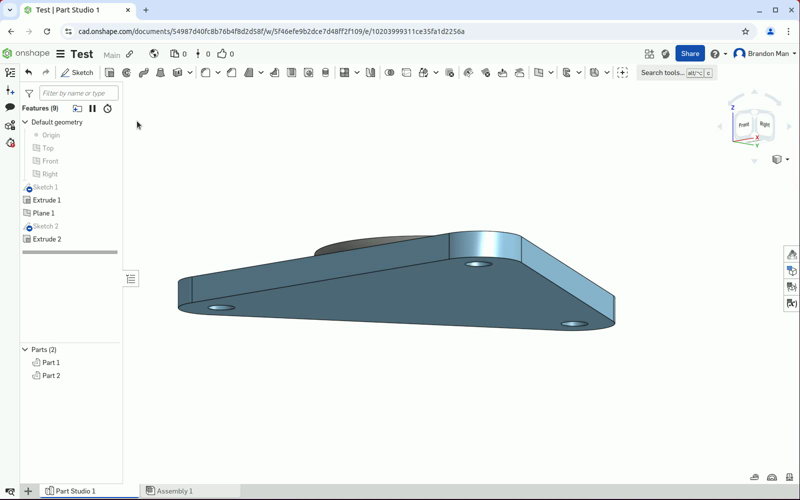
key(down, 3)
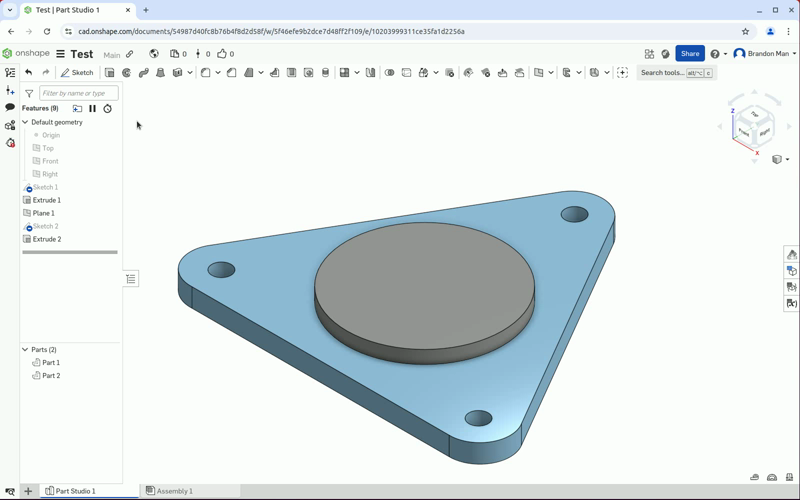
mouse_move(73, 189)
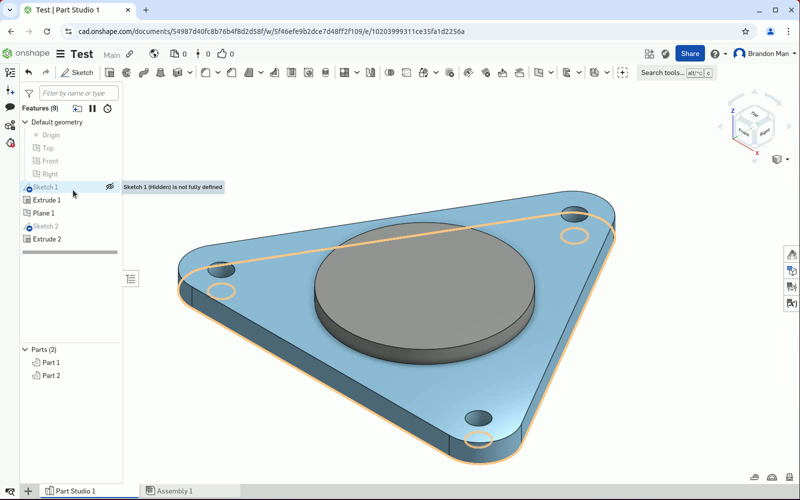
click(73, 189)